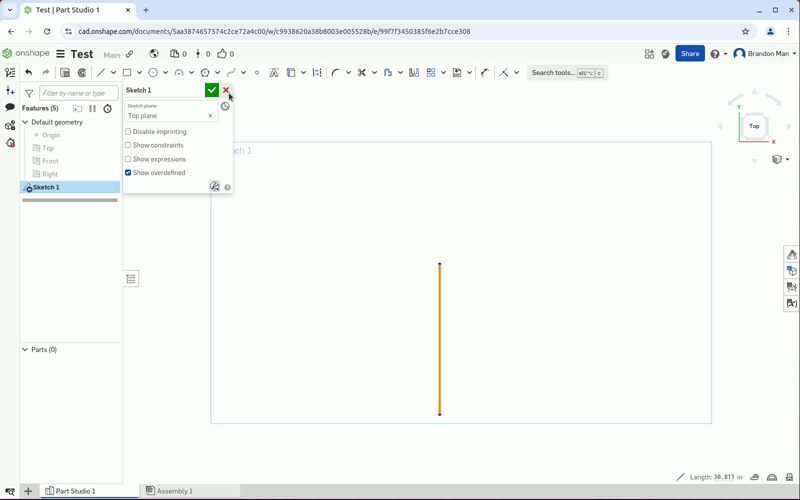
key(shift+h)
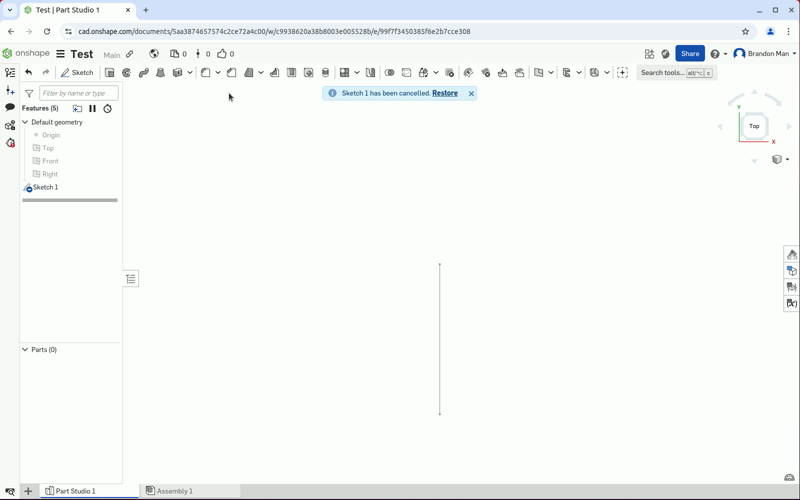
mouse_move(73, 352)
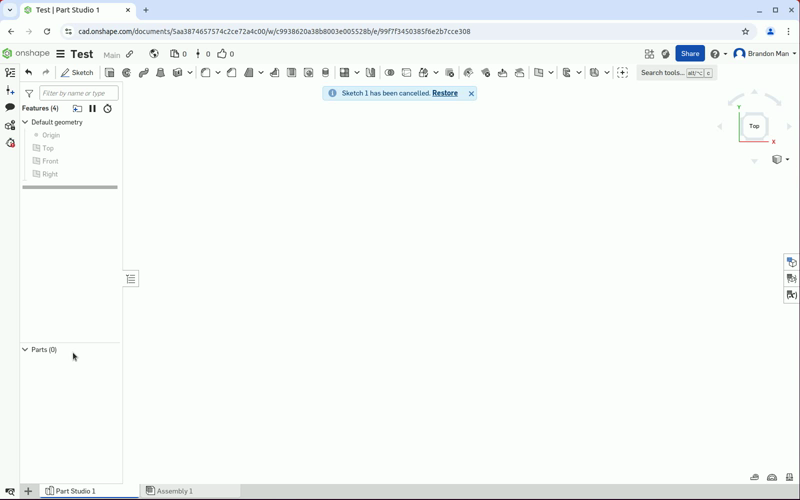
key(y)
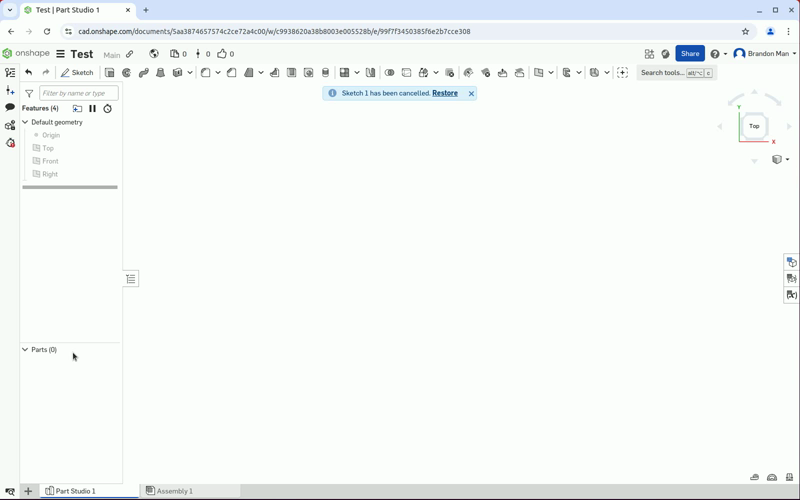
key(shift+p)
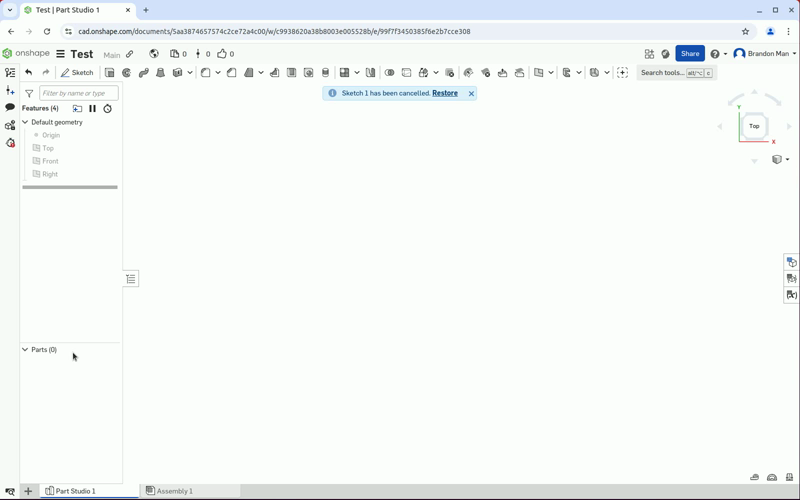
key(space)
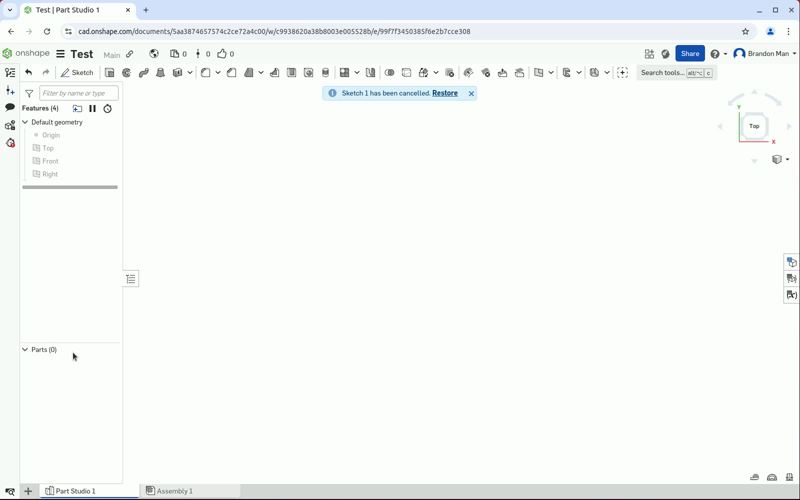
key_down(shift)
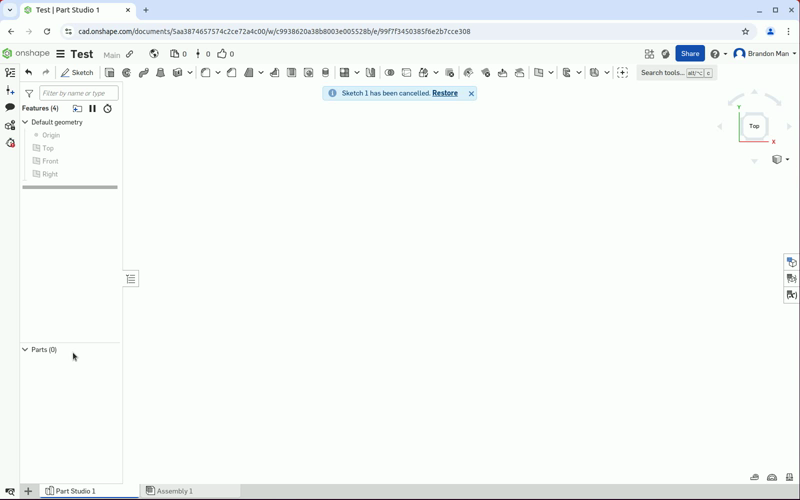
key(up)
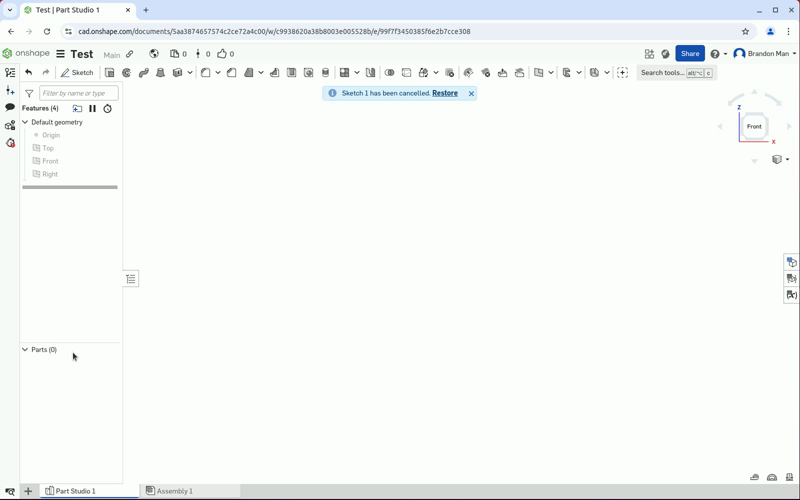
key_up(shift)
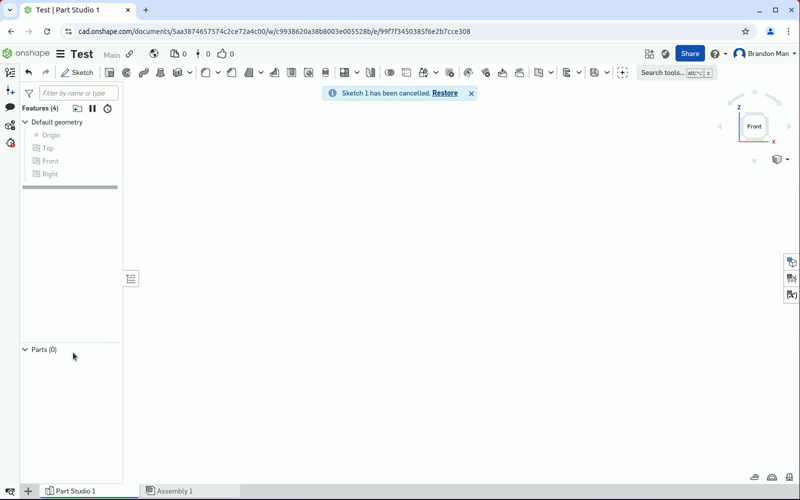
mouse_move(73, 352)
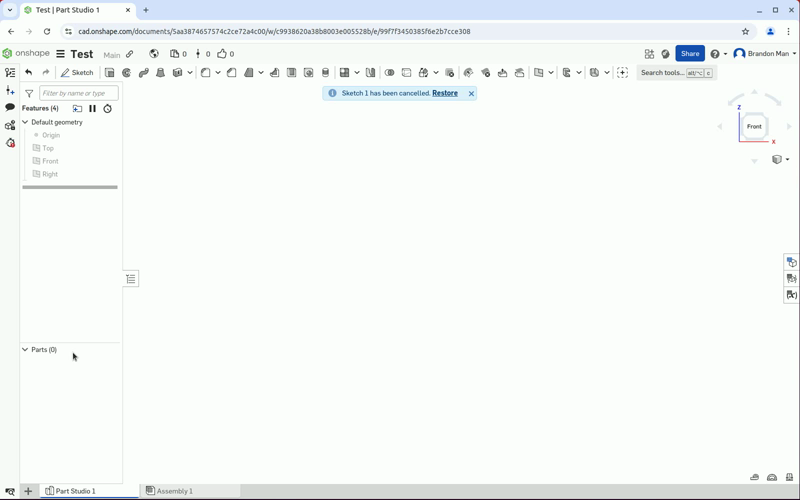
key(shift+y)
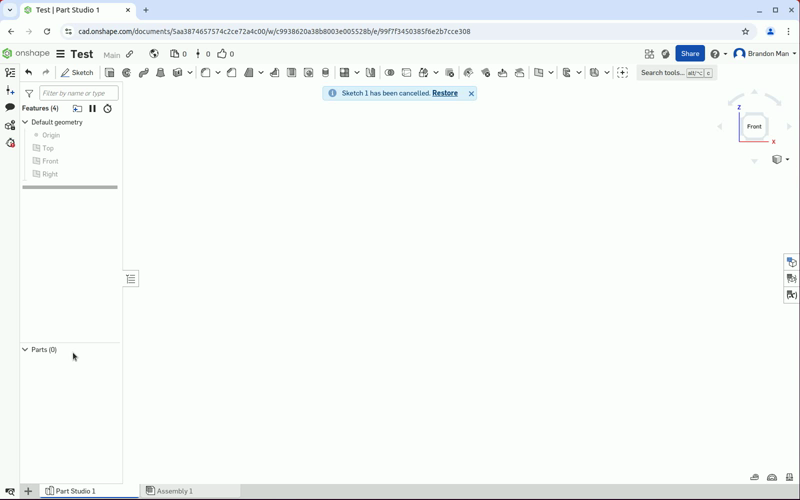
key(shift+s)
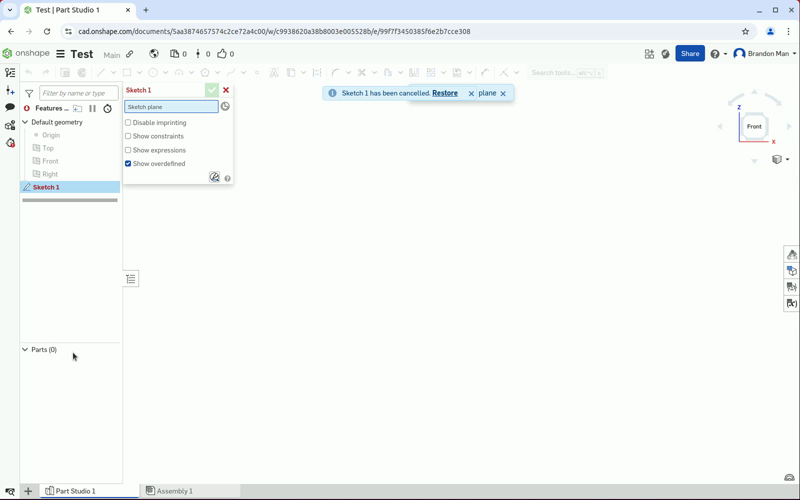
mouse_move(73, 163)
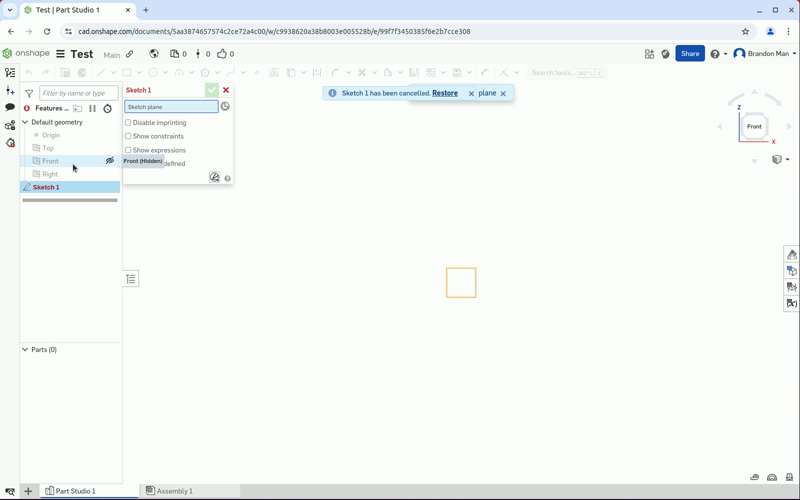
click(73, 163)
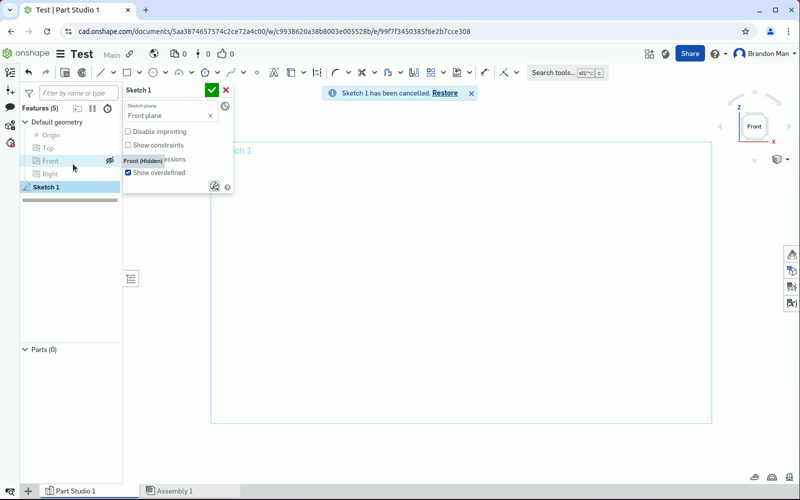
mouse_move(73, 352)
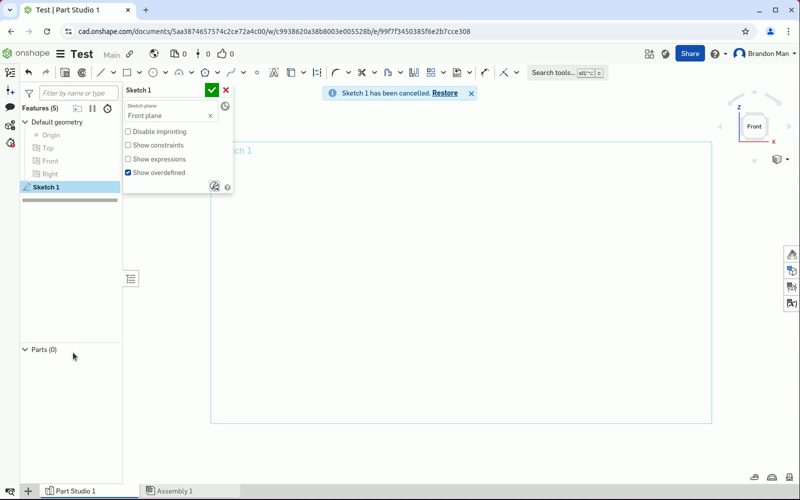
key(y)
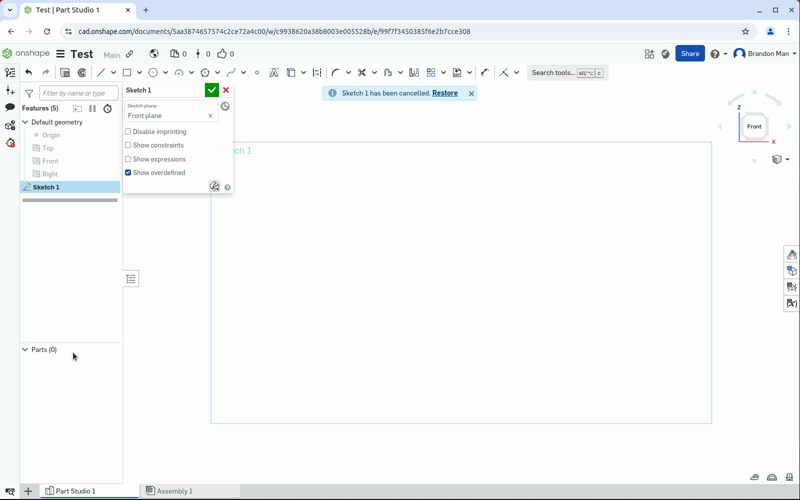
key(c)
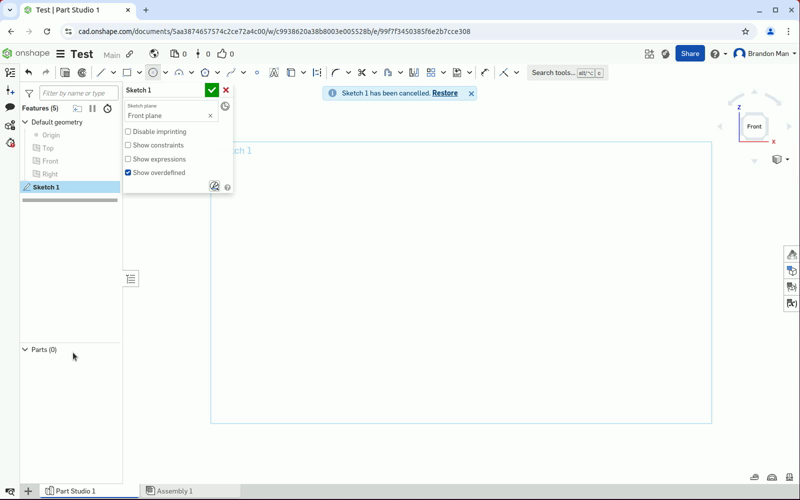
key_down(shift)
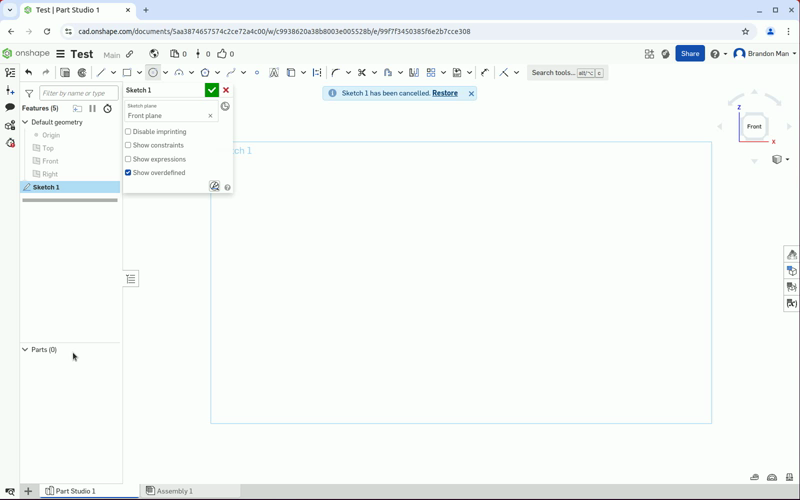
mouse_move(460, 282)
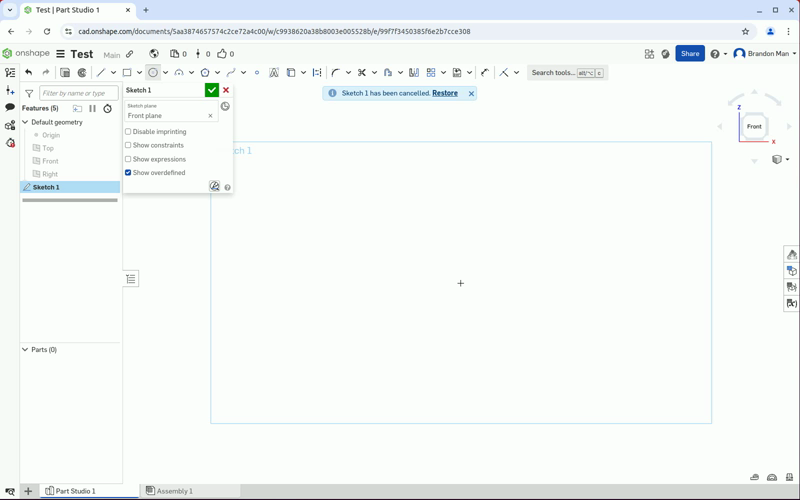
click(460, 282)
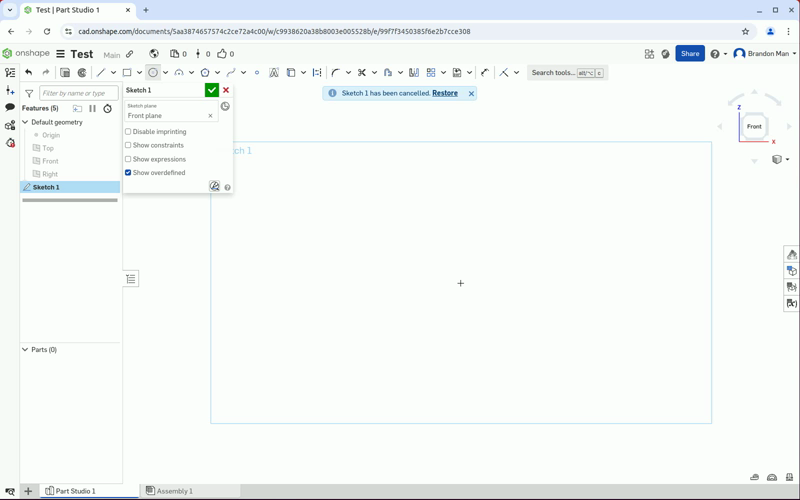
key_up(shift)
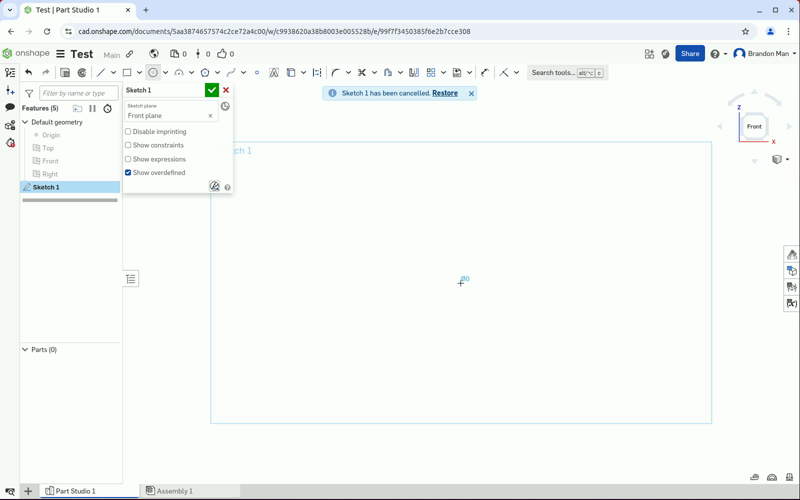
mouse_move(505, 282)
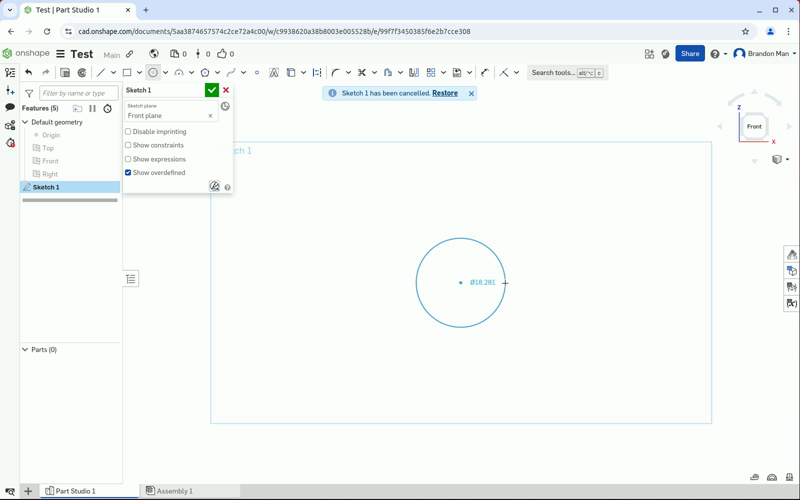
click(505, 282)
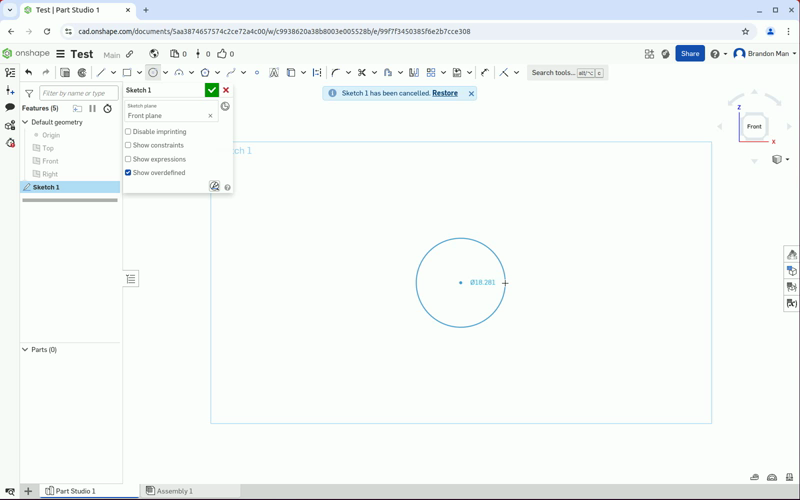
key(esc)
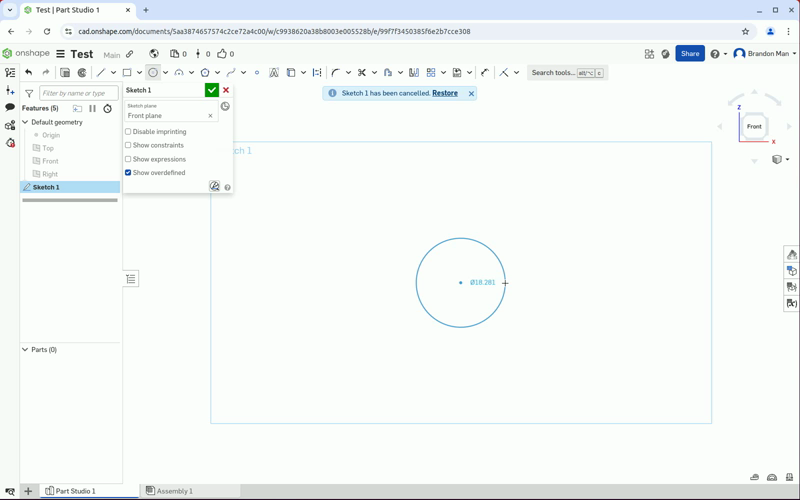
key(c)
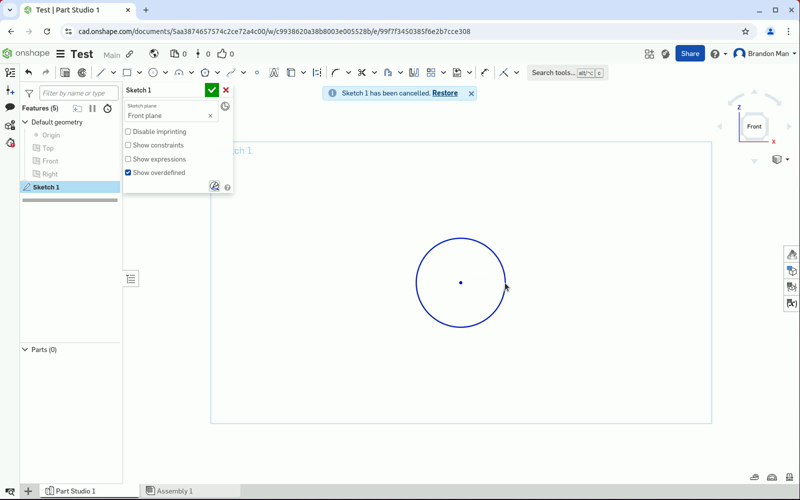
key_down(shift)
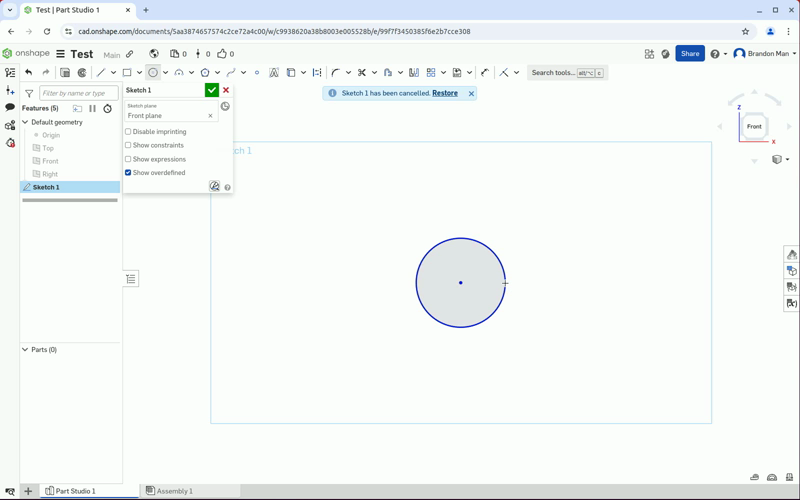
mouse_move(460, 282)
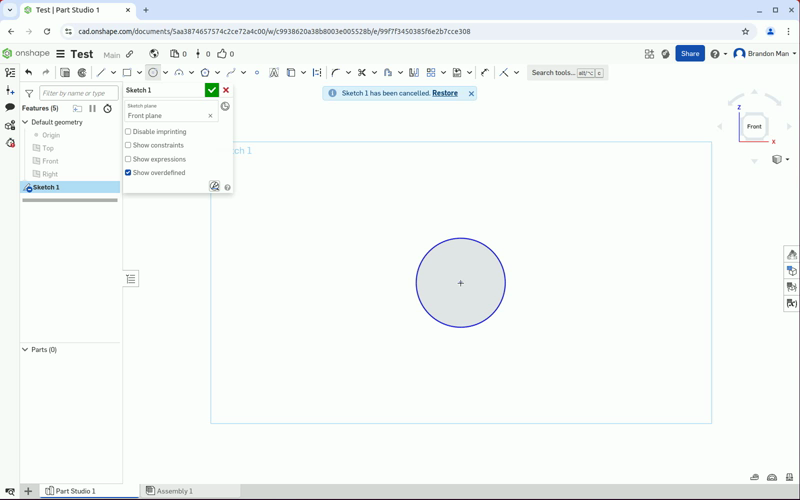
click(460, 282)
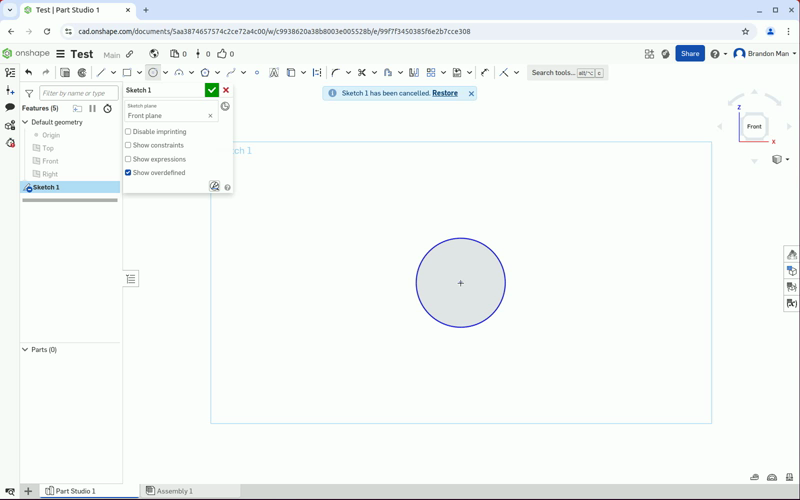
key_up(shift)
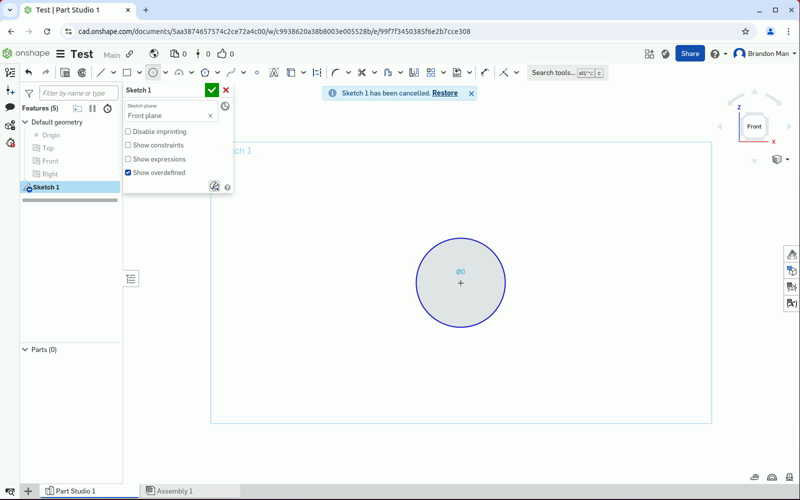
mouse_move(478, 282)
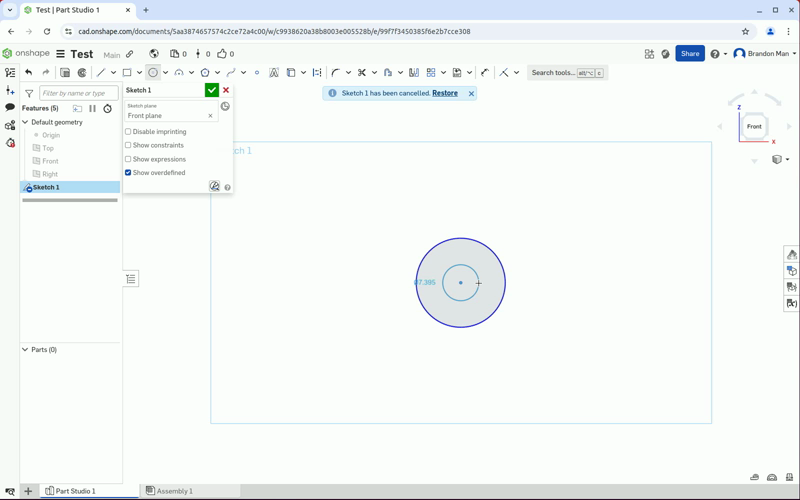
click(478, 282)
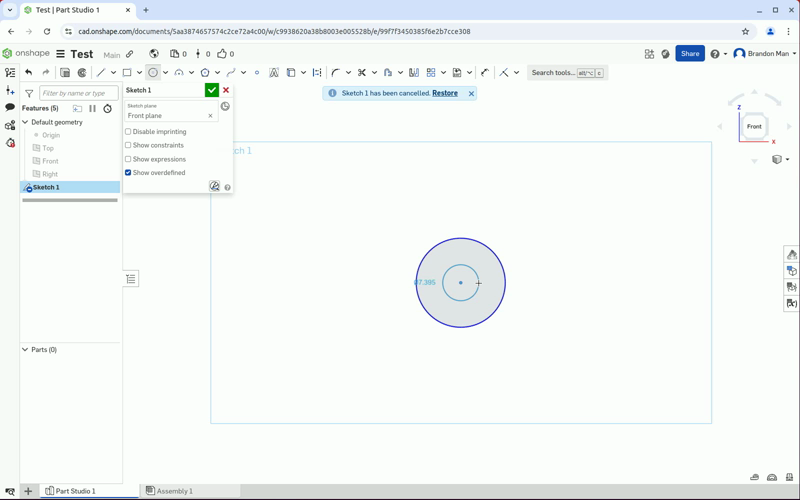
key(esc)
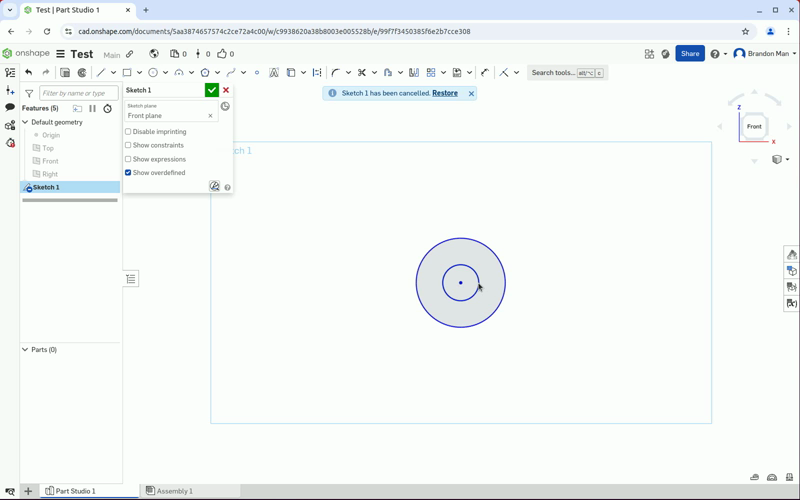
mouse_move(472, 318)
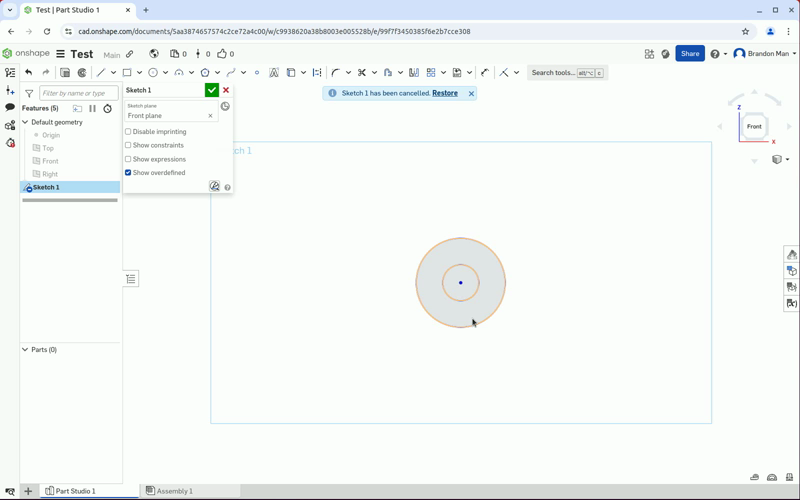
click(472, 318)
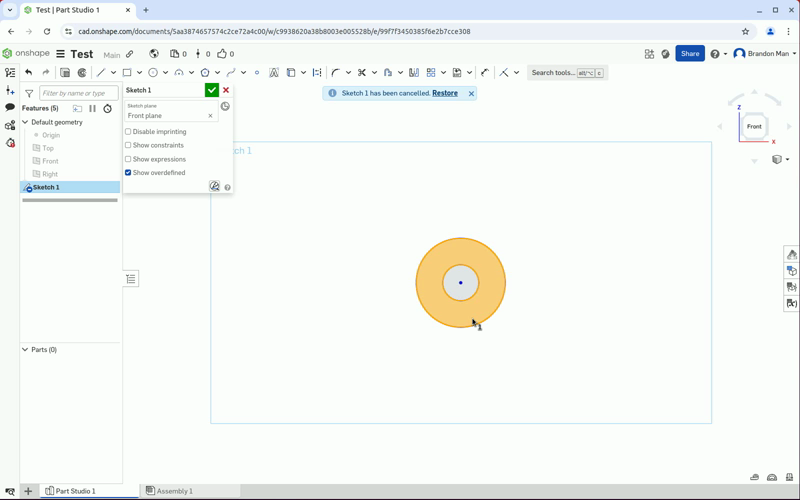
mouse_move(73, 352)
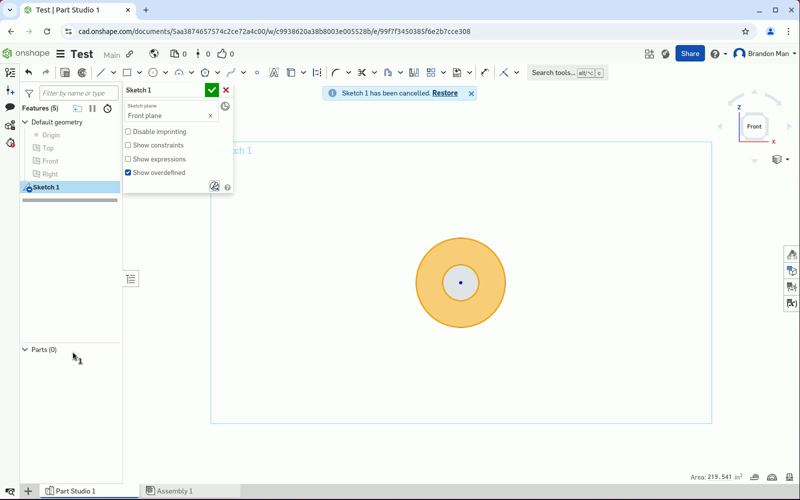
key(shift+y)
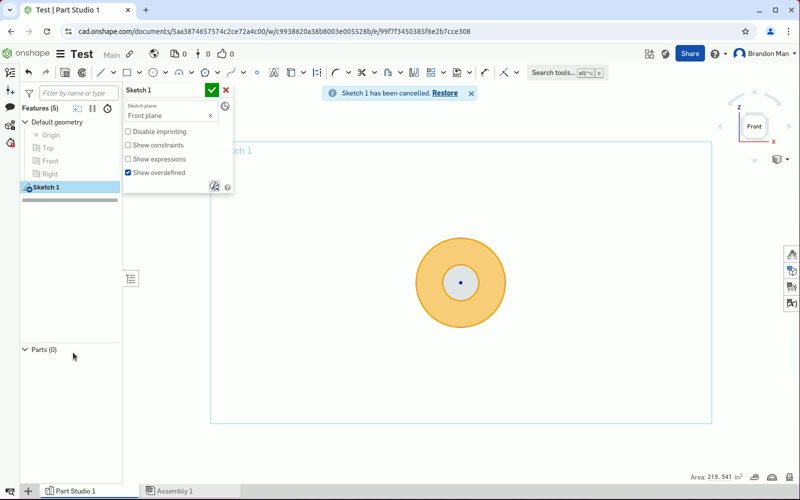
key(shift+e)
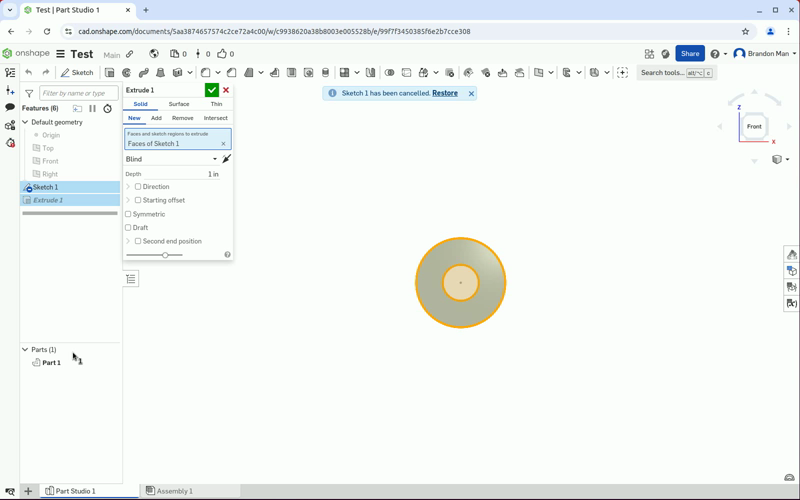
mouse_move(143, 106)
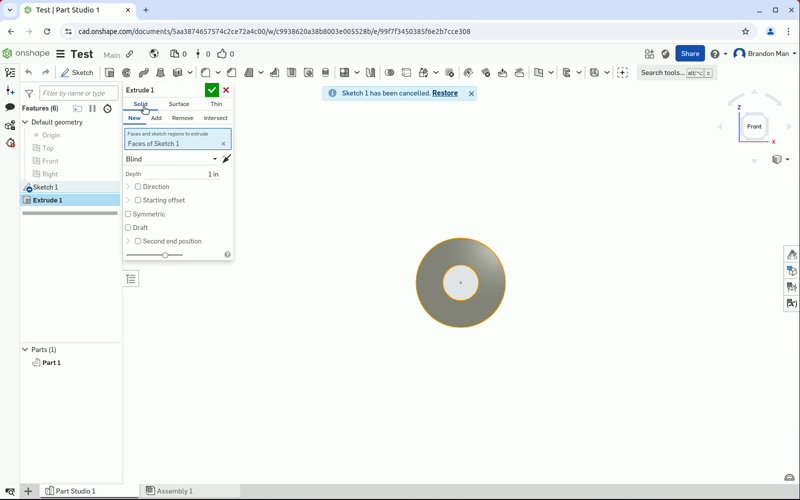
click(143, 106)
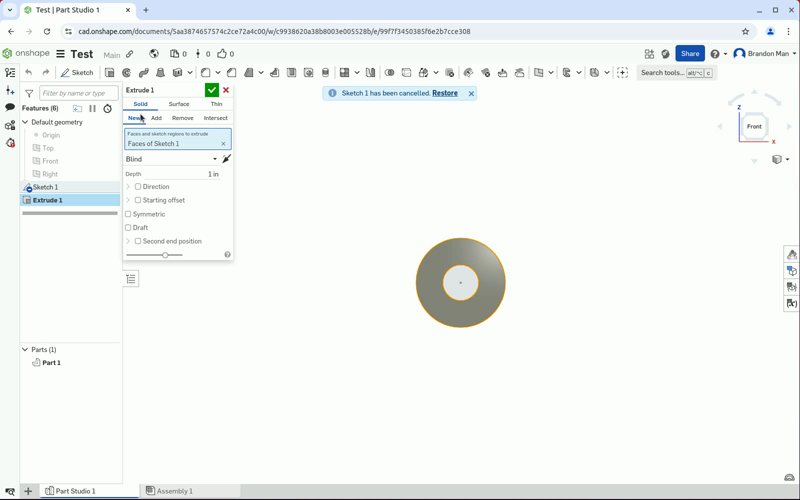
mouse_move(137, 120)
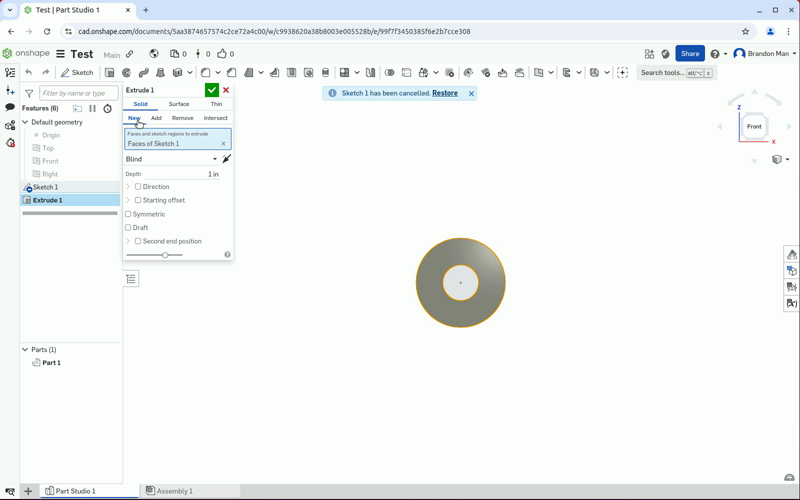
click(137, 120)
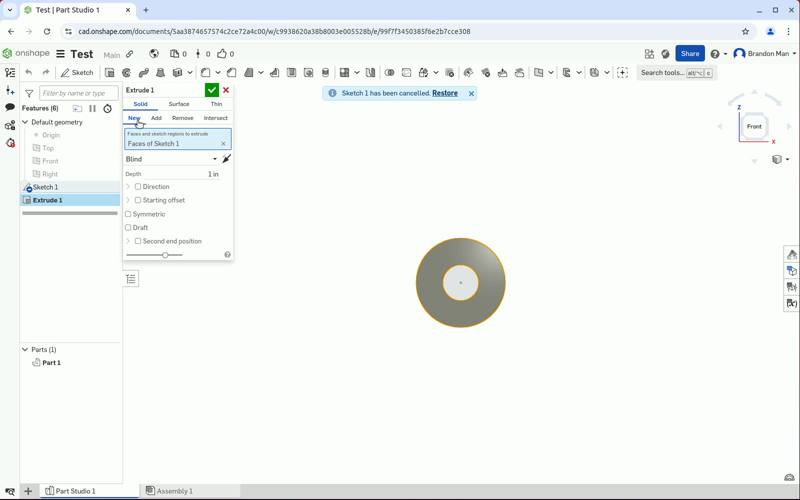
key(tab, 4)
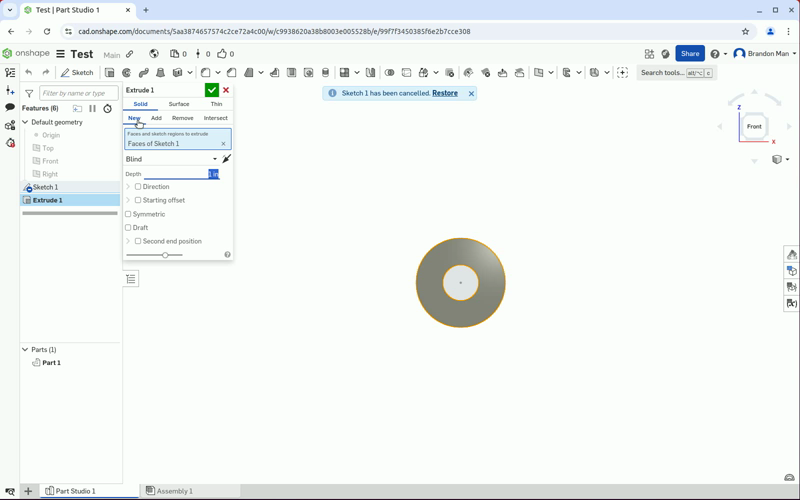
text(3.611)
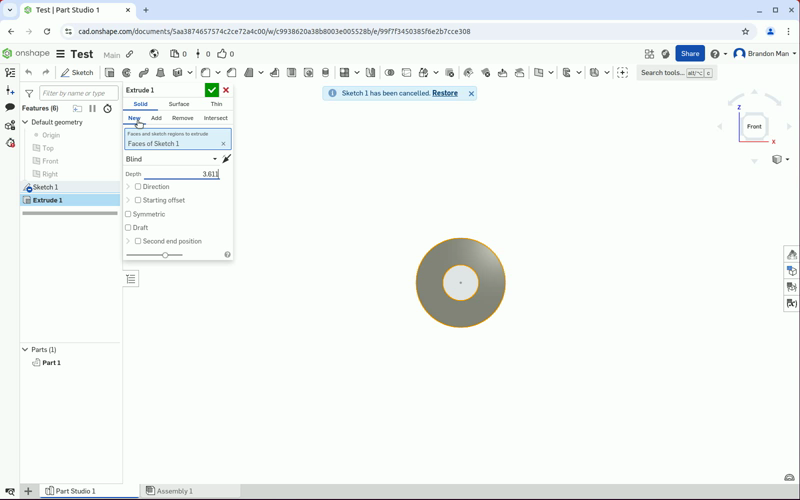
key(enter)
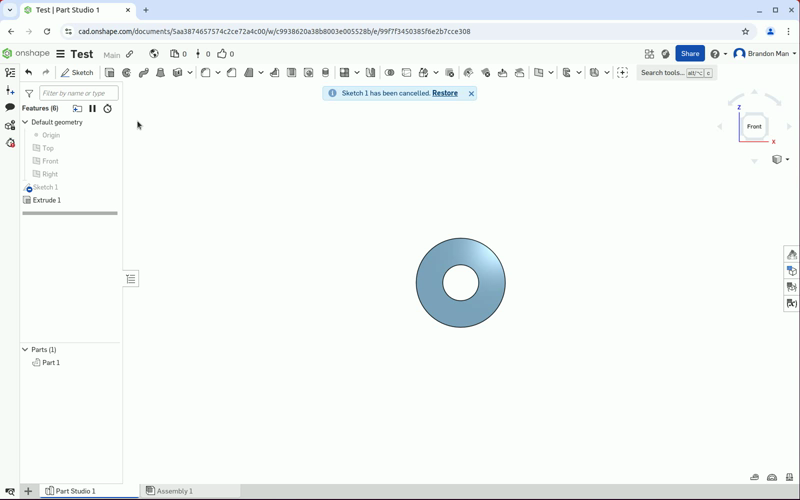
key(shift+h)
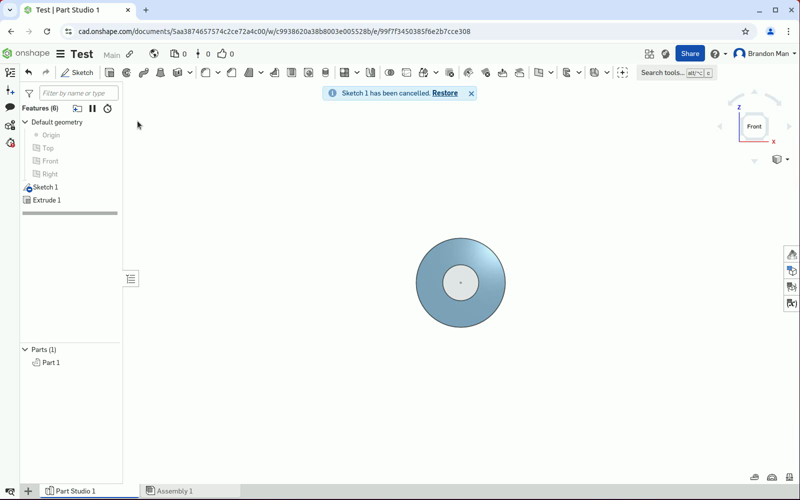
key(shift+h)
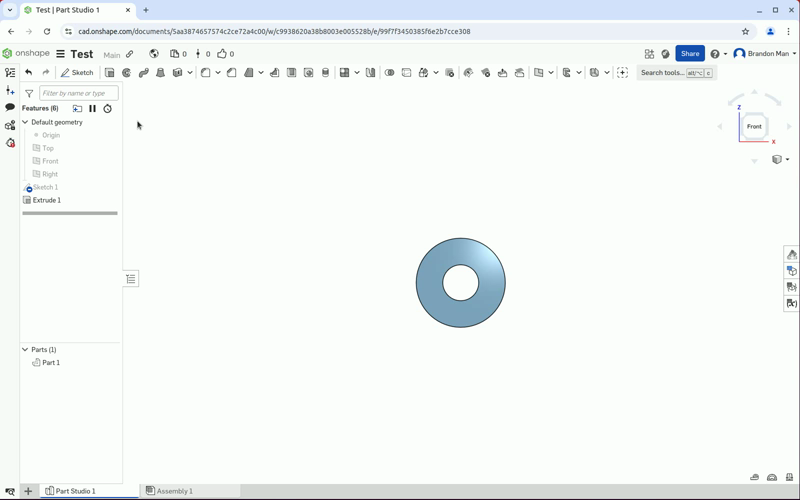
mouse_move(73, 189)
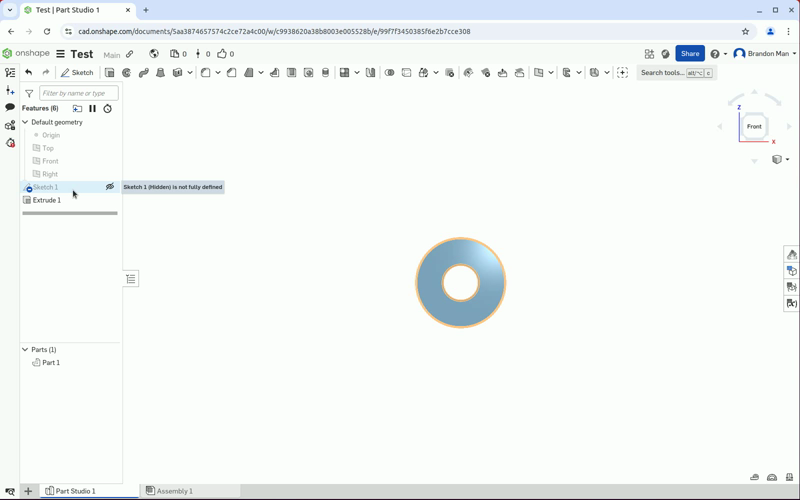
click(73, 189)
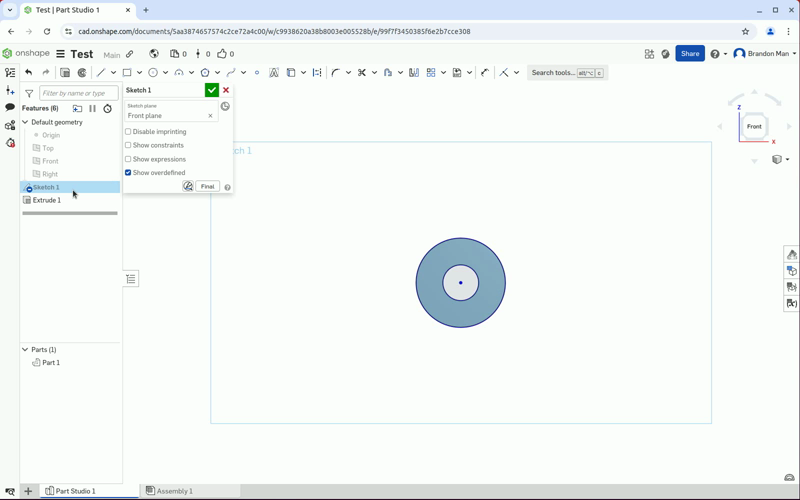
mouse_move(229, 92)
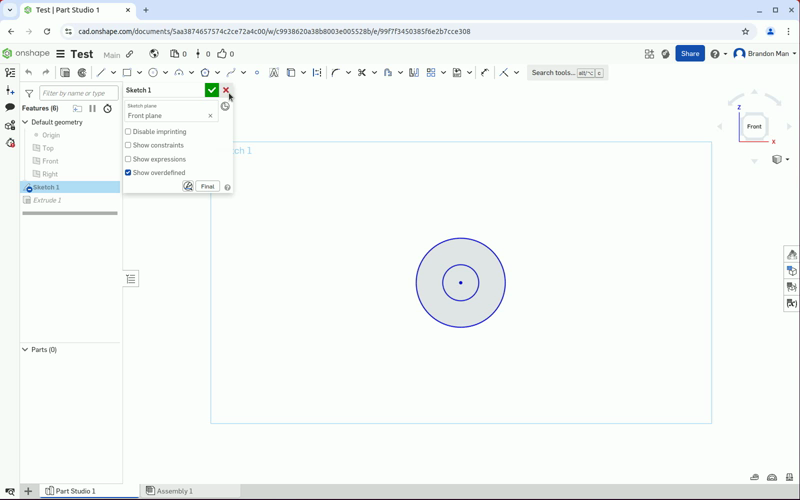
click(229, 92)
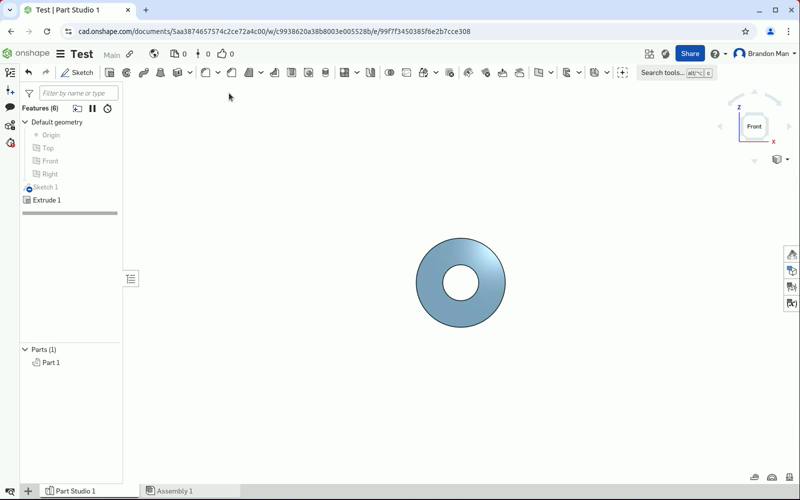
mouse_move(541, 75)
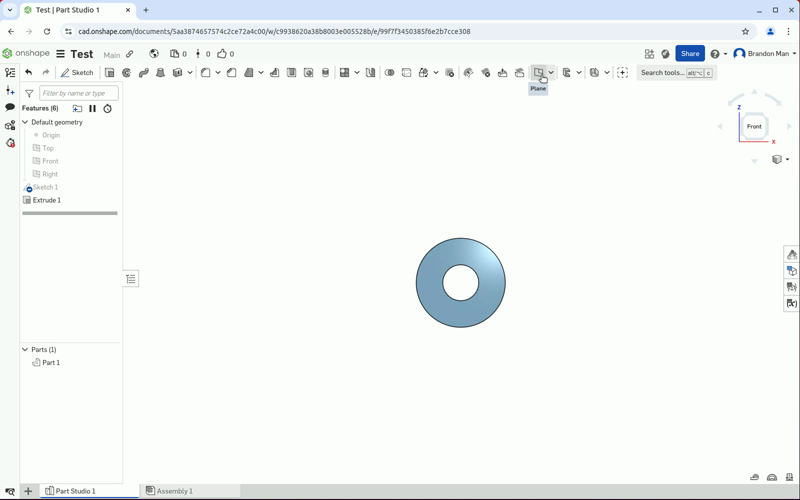
click(541, 75)
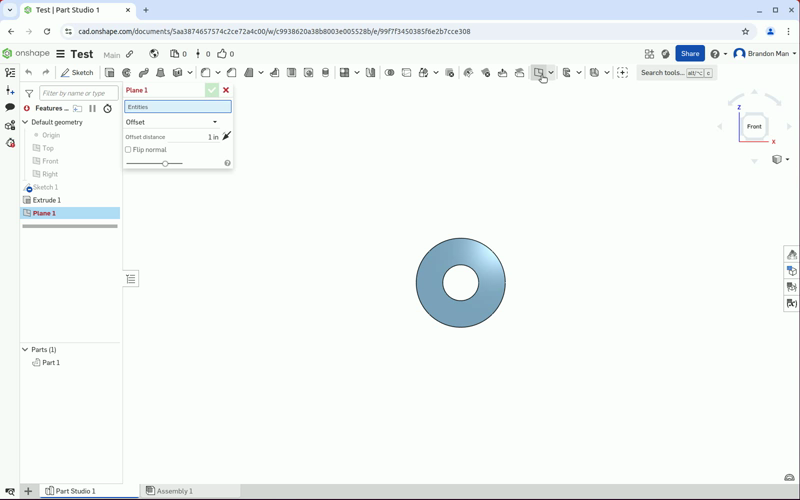
mouse_move(73, 163)
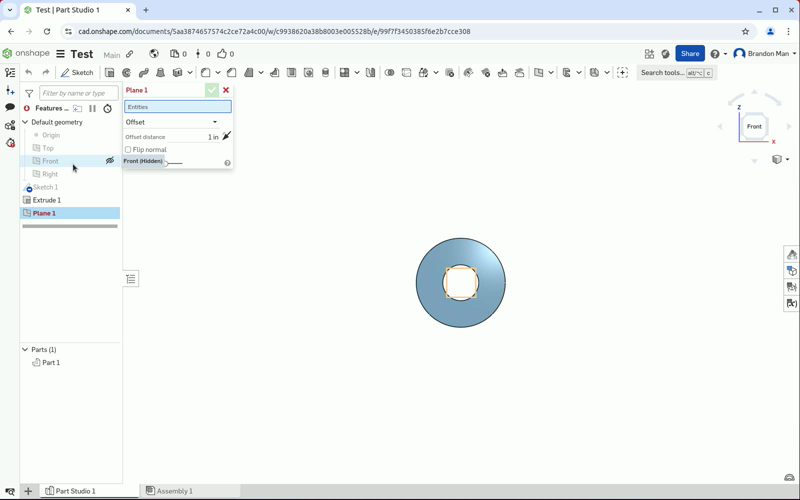
click(73, 163)
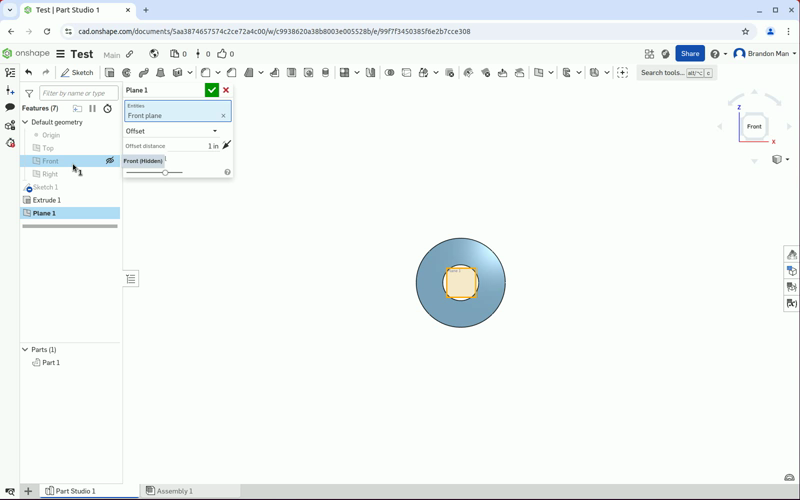
key(tab, 2)
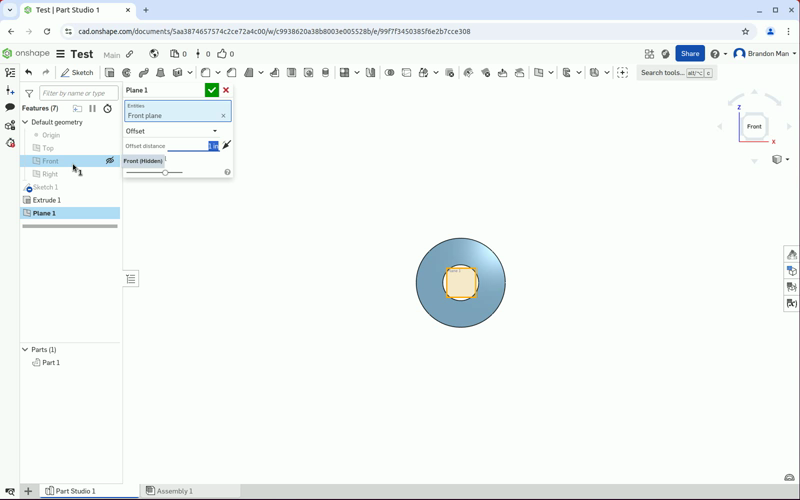
text(3.605)
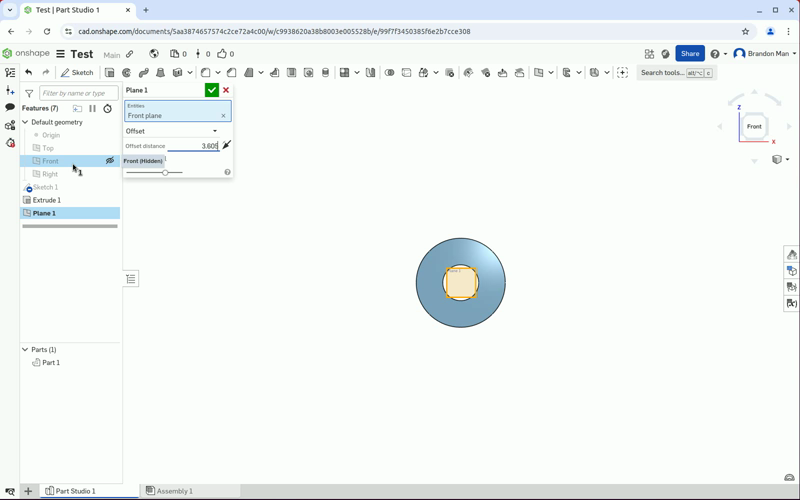
key(enter, 2)
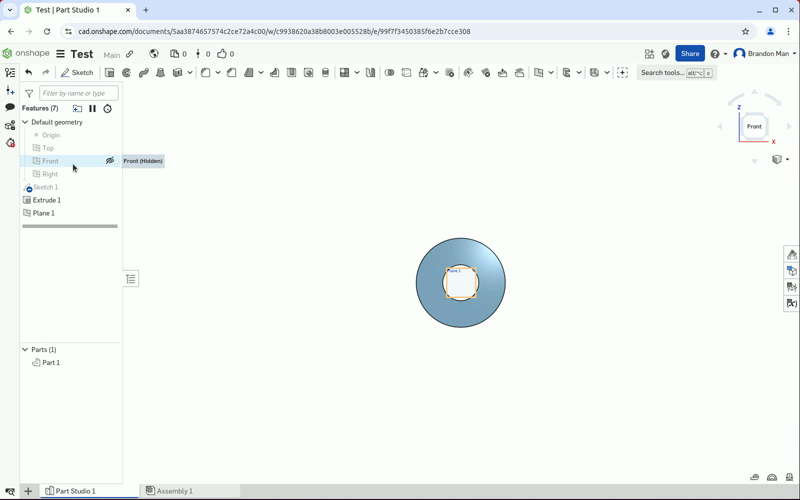
key(shift+s)
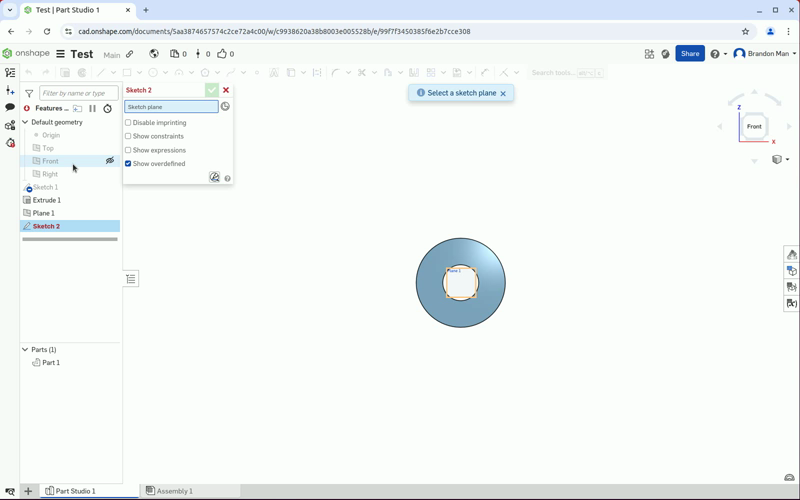
mouse_move(73, 215)
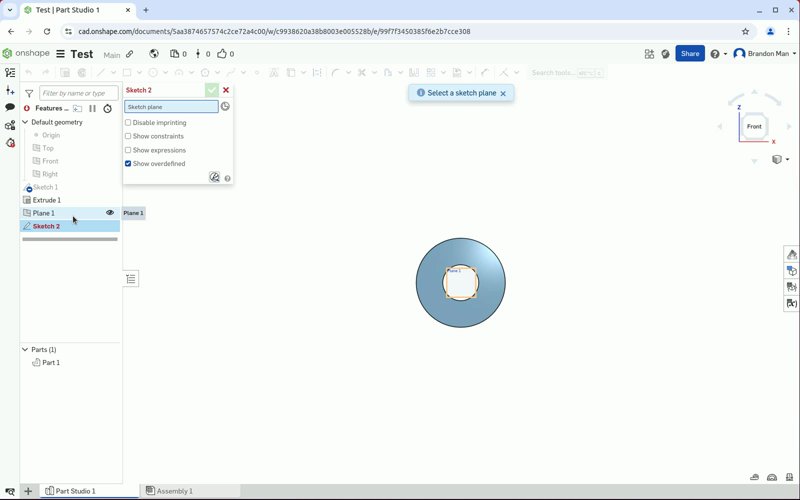
click(73, 215)
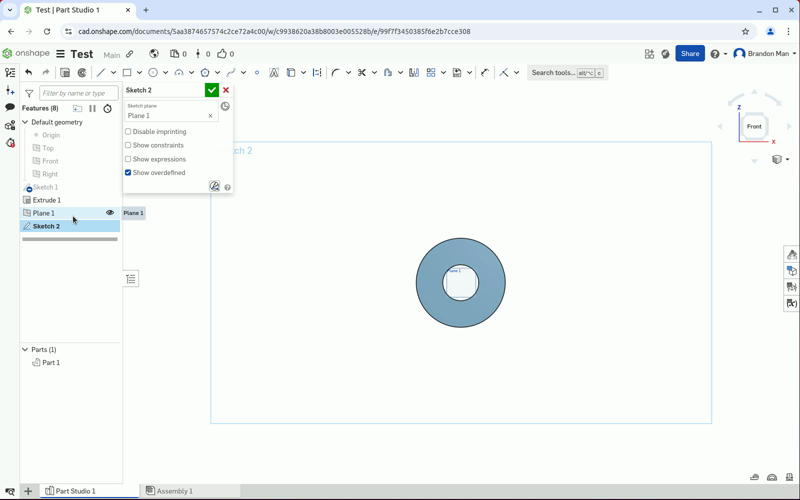
mouse_move(73, 352)
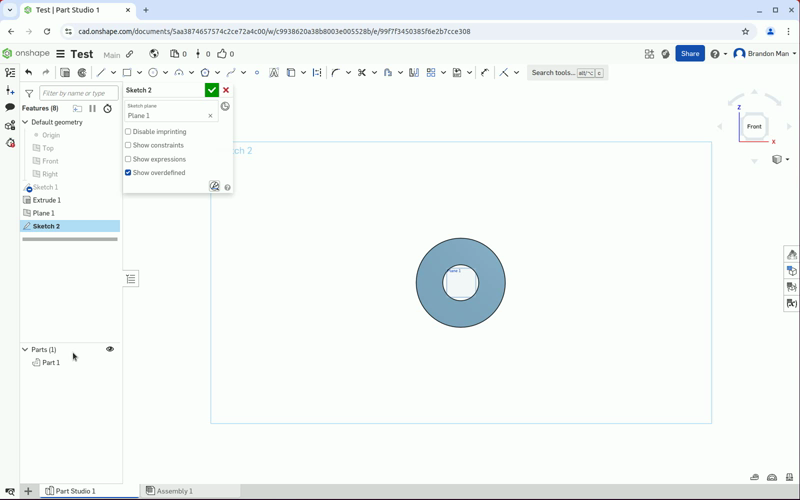
key(y)
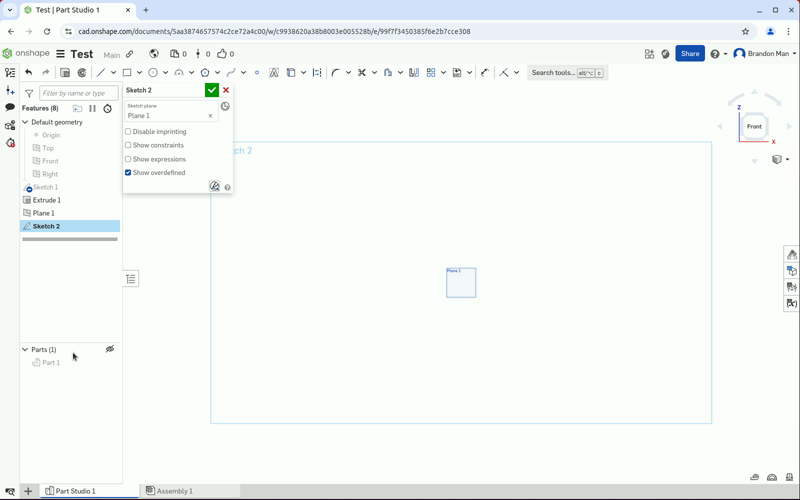
key(c)
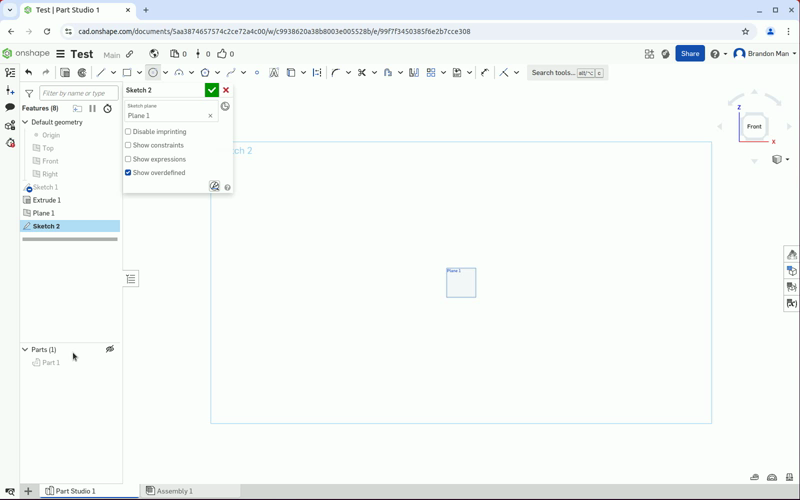
key_down(shift)
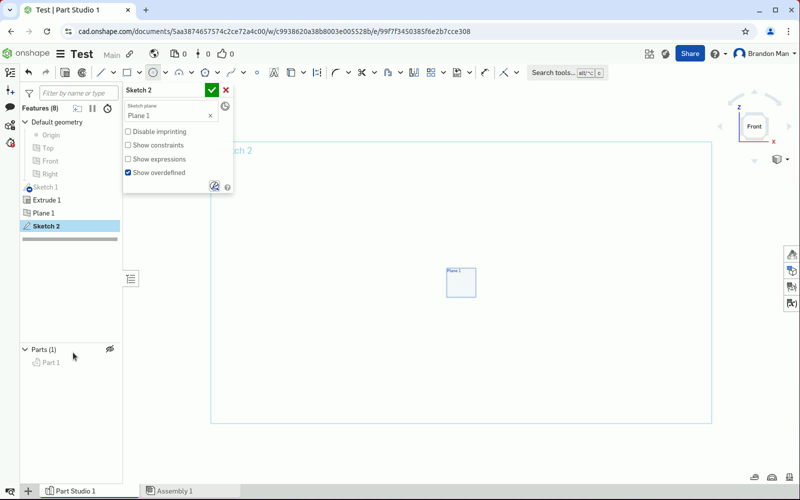
mouse_move(460, 282)
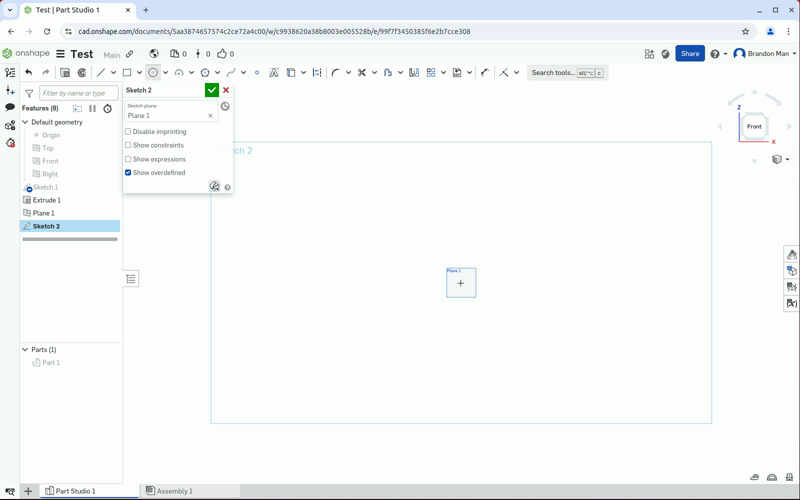
click(460, 282)
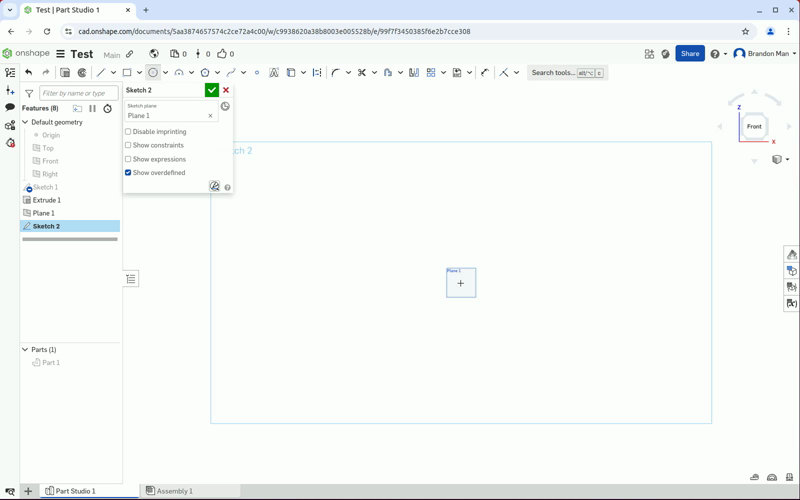
key_up(shift)
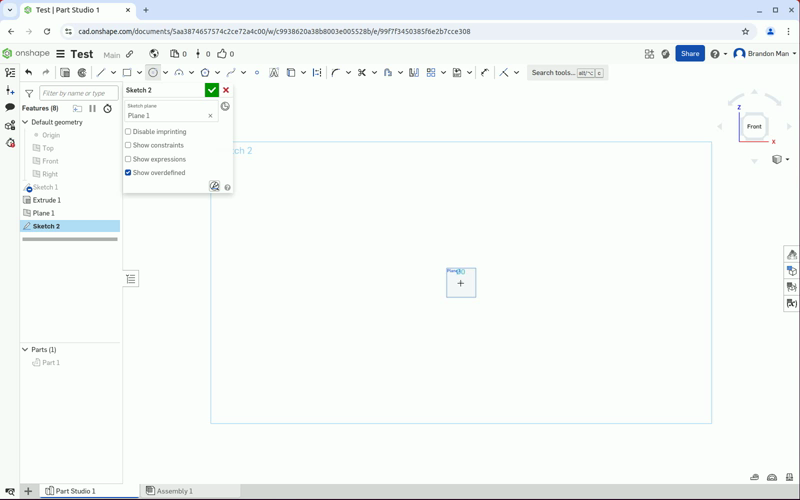
mouse_move(492, 282)
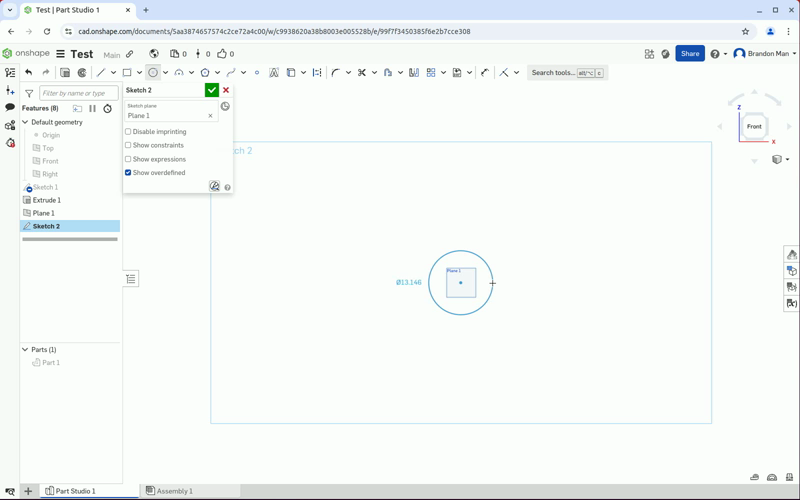
click(492, 282)
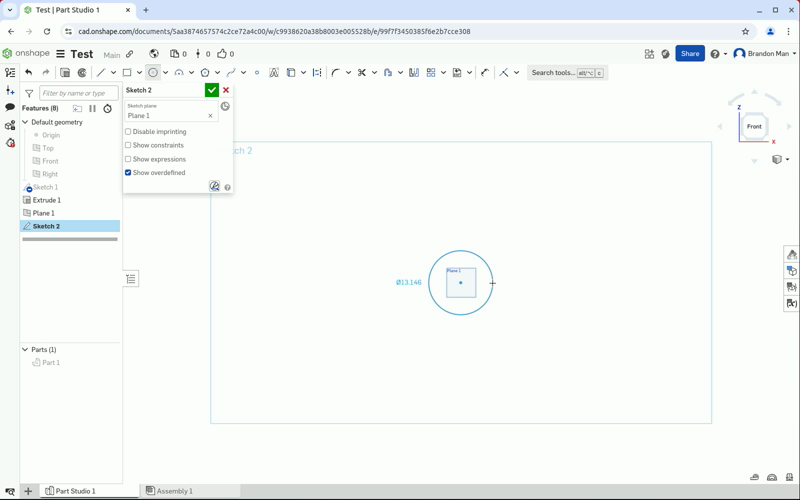
key(esc)
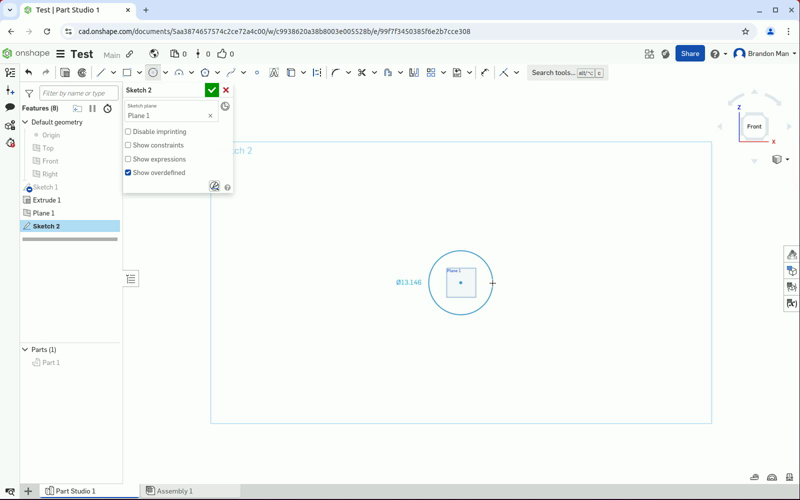
key(c)
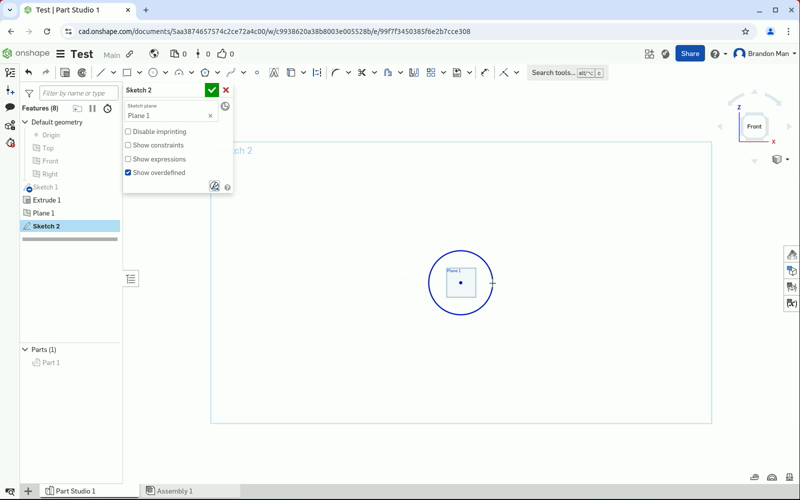
key_down(shift)
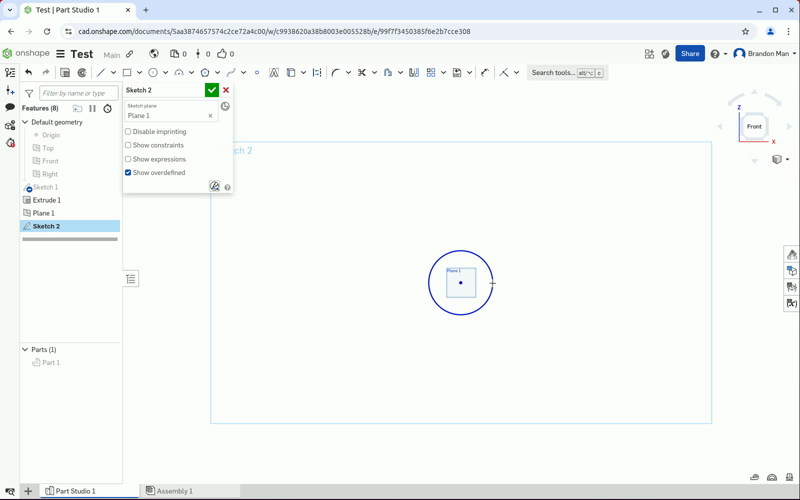
mouse_move(460, 282)
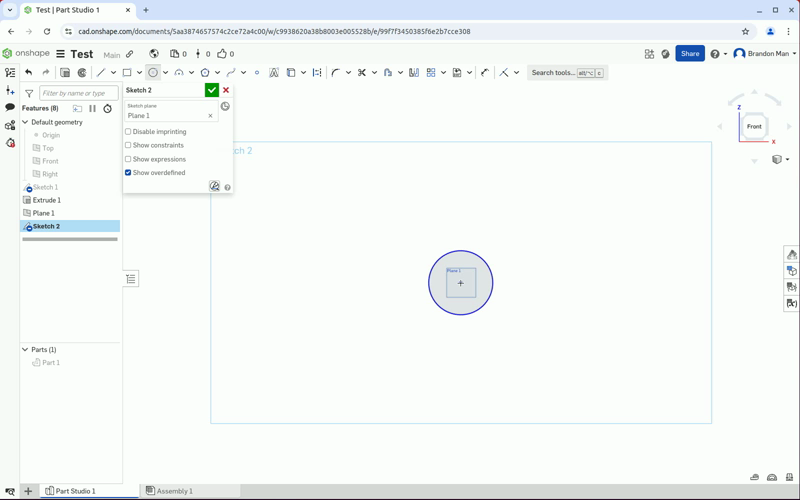
click(460, 282)
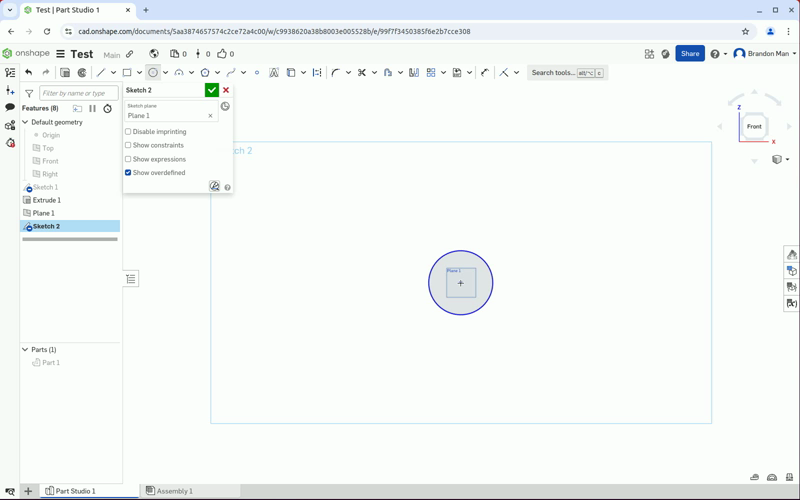
key_up(shift)
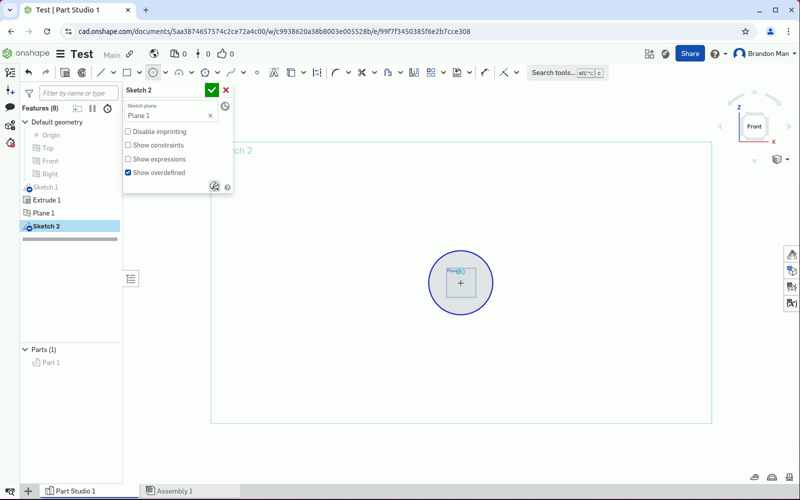
mouse_move(478, 282)
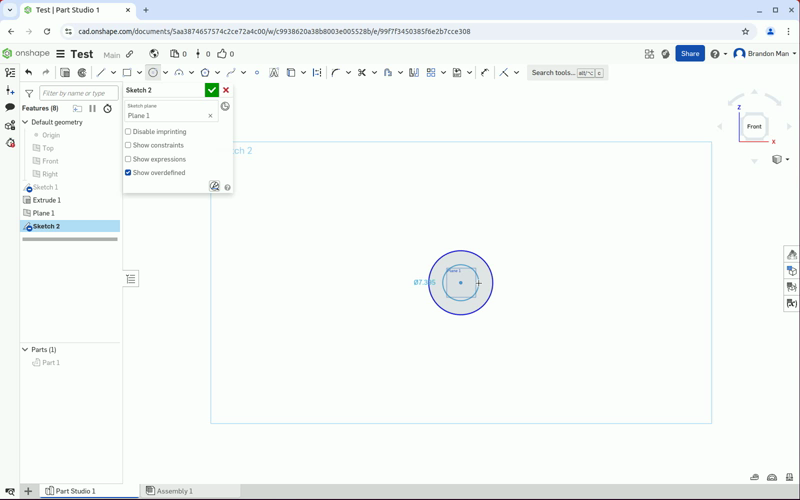
click(478, 282)
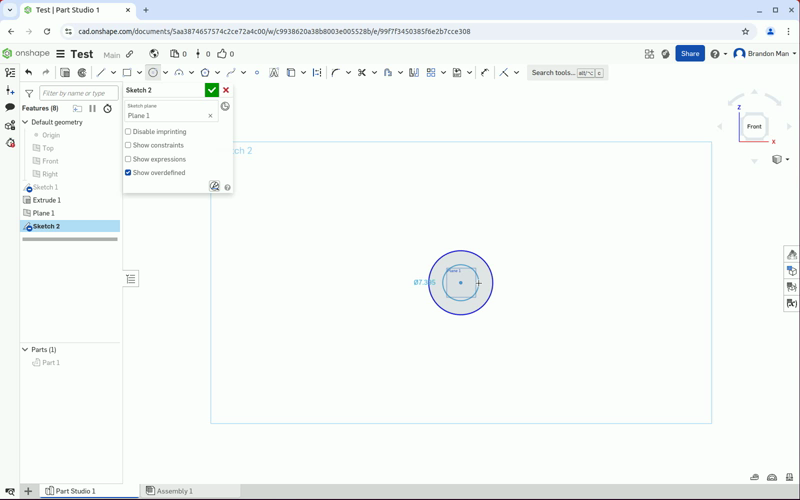
key(esc)
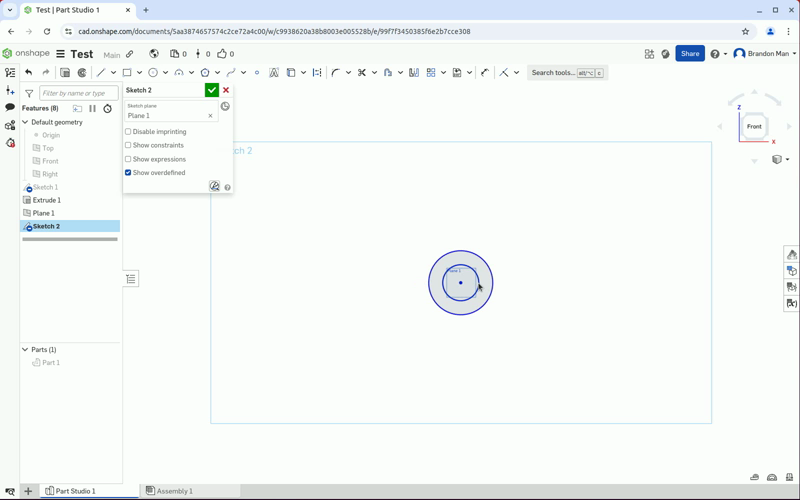
mouse_move(480, 304)
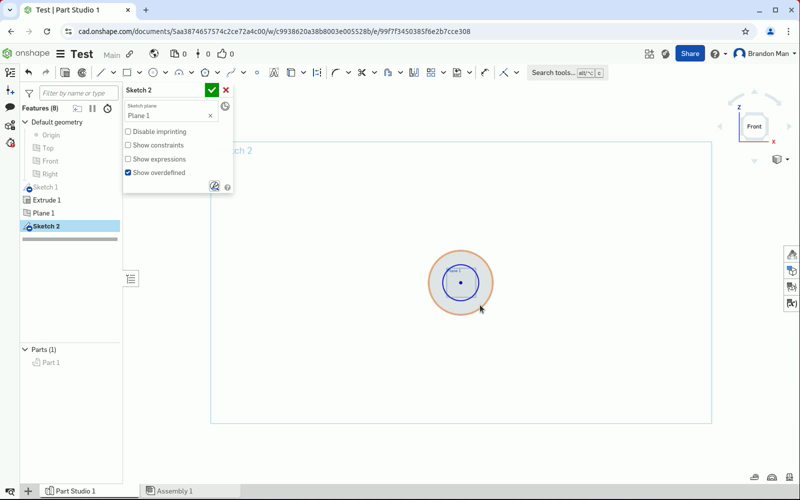
click(480, 304)
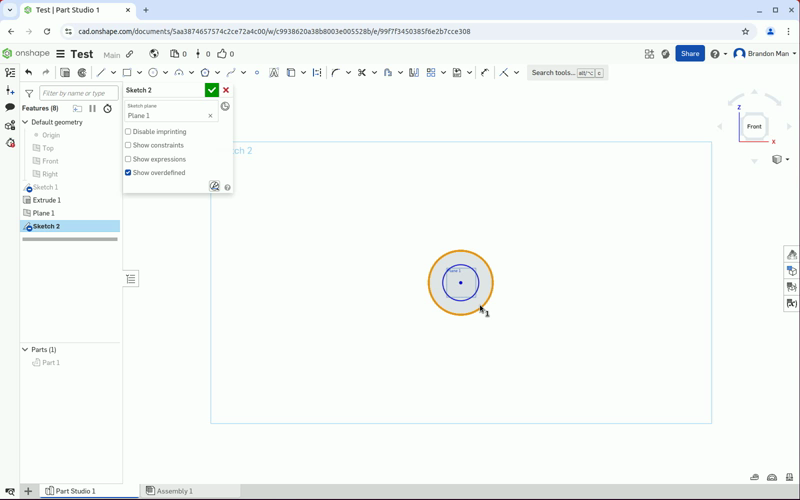
mouse_move(73, 352)
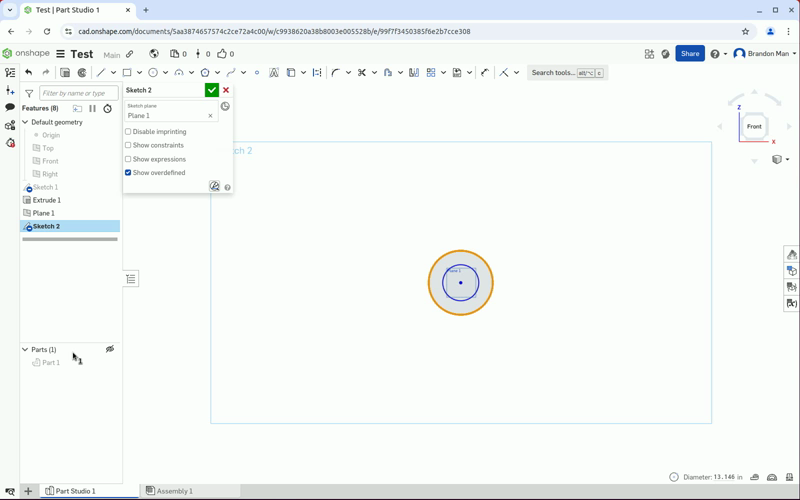
key(shift+y)
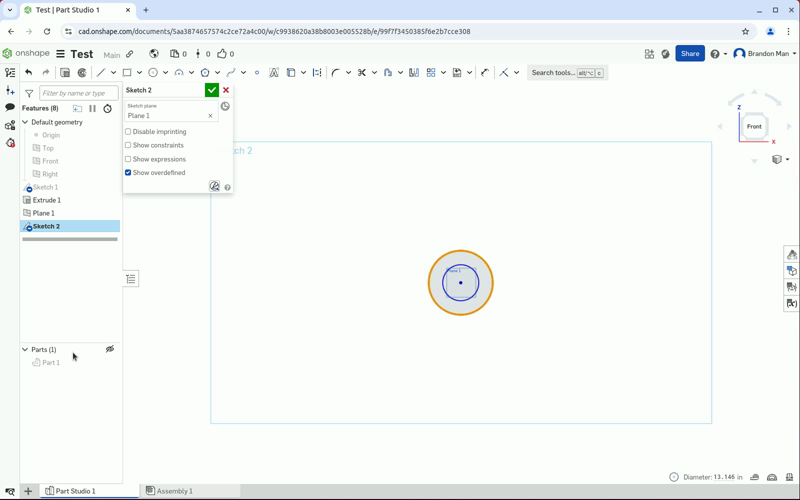
key(shift+e)
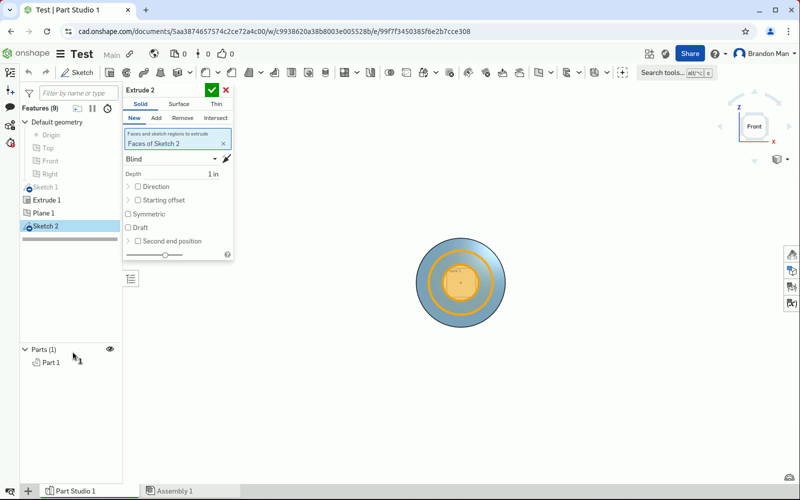
mouse_move(143, 106)
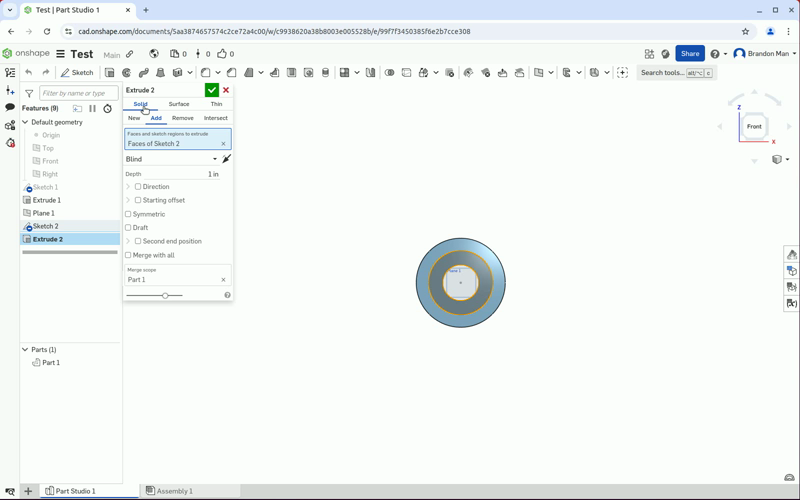
click(143, 106)
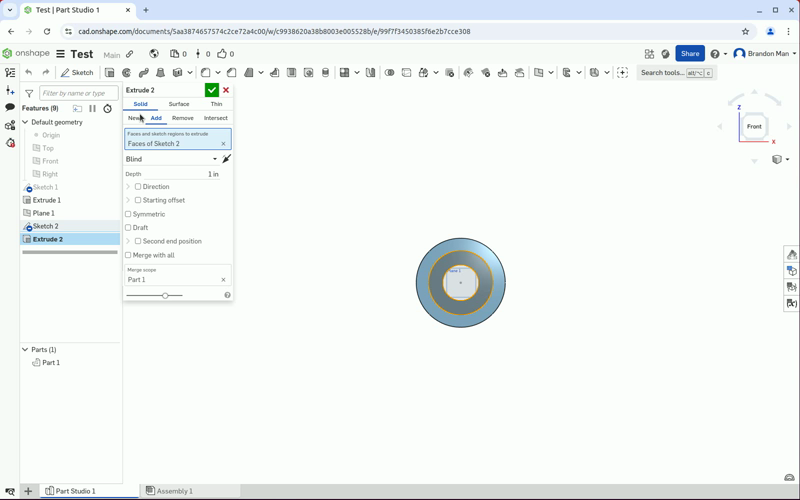
mouse_move(137, 120)
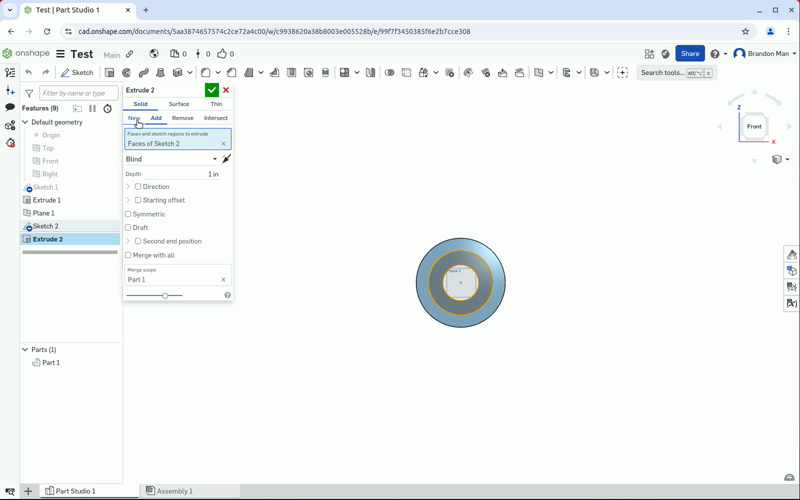
click(137, 120)
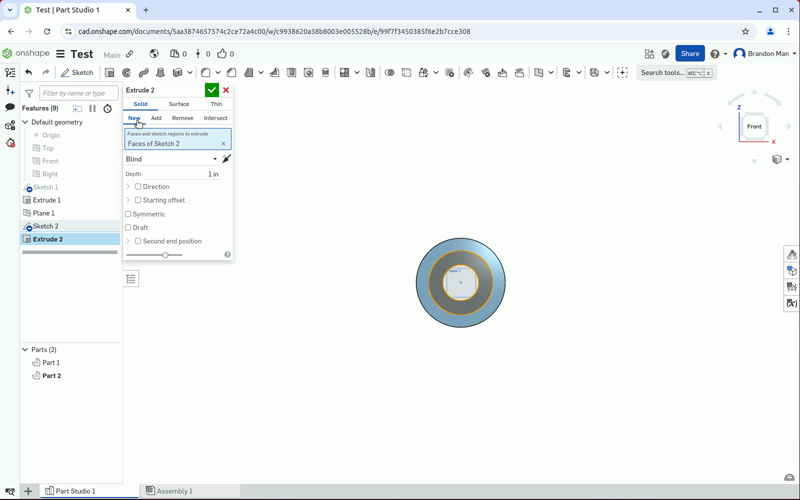
key(tab, 4)
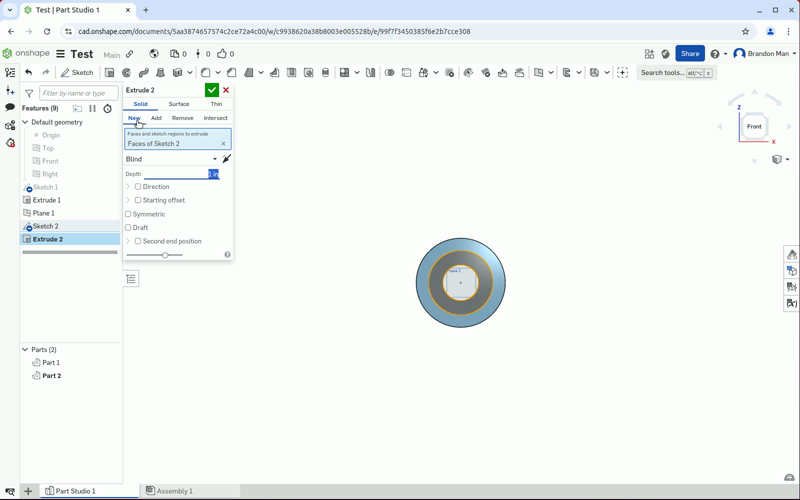
text(1.204)
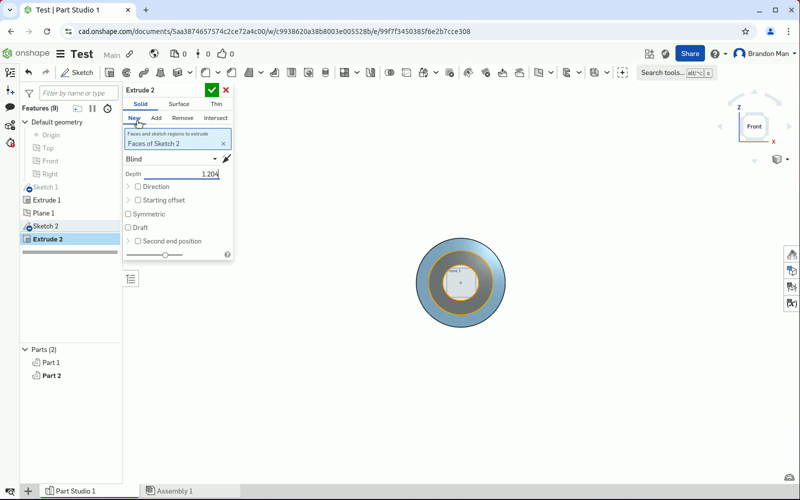
key(enter)
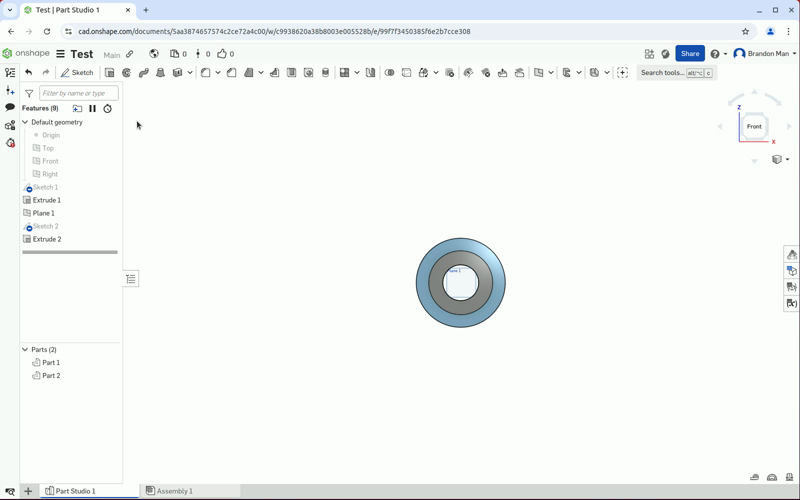
key(shift+h)
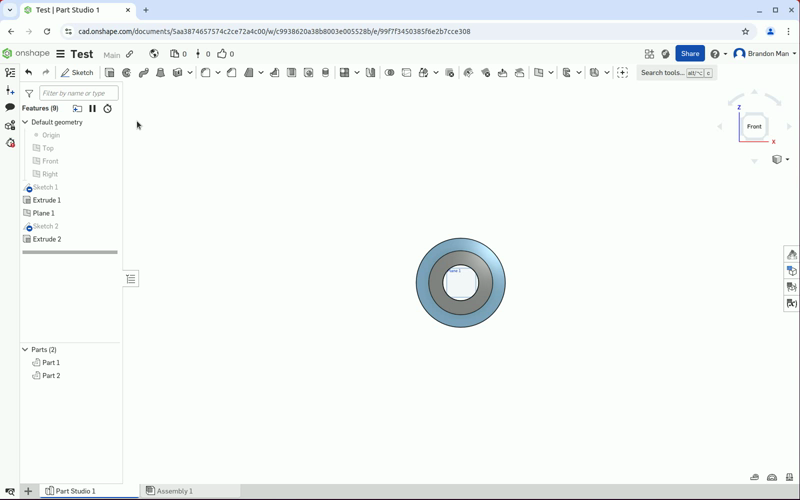
key(shift+h)
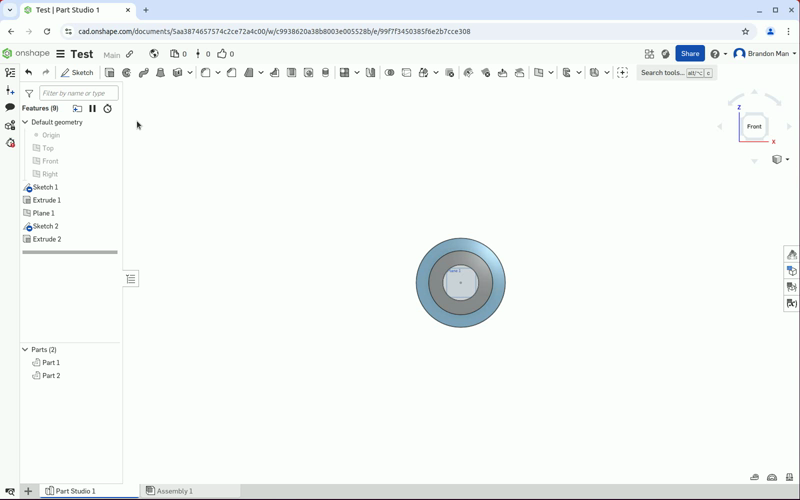
key(shift+7)
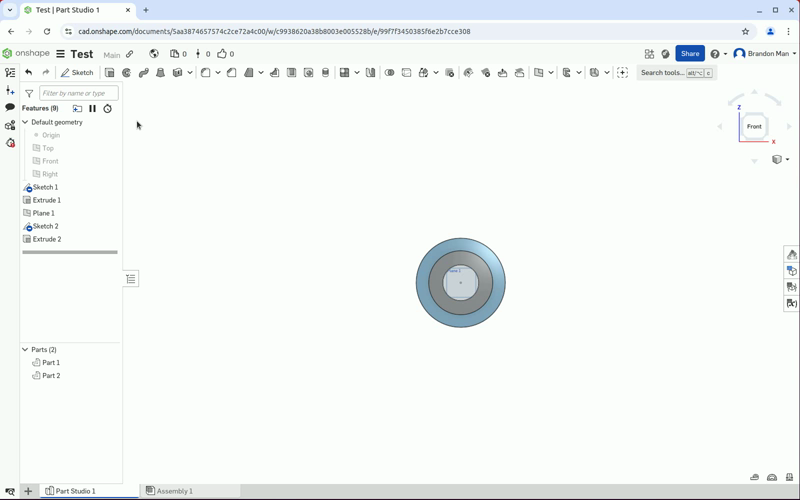
key(left, 2)
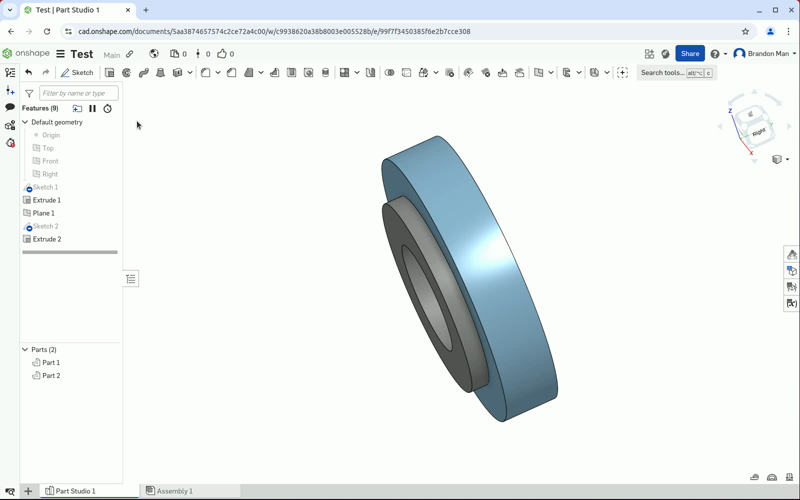
key(down, 2)
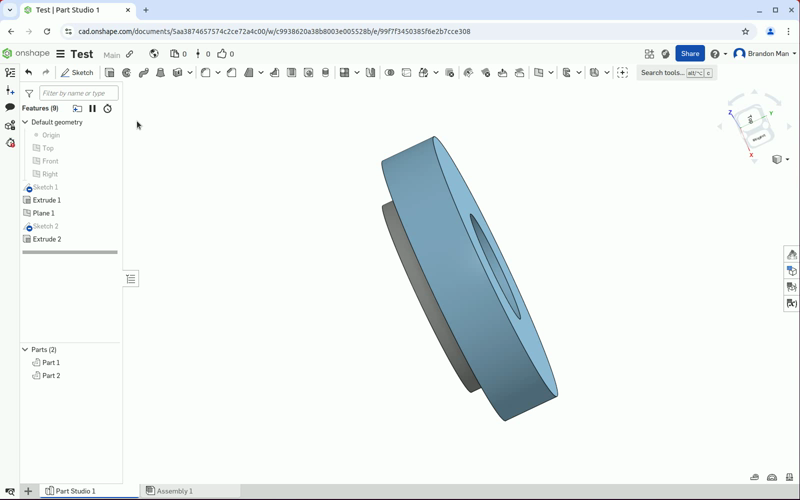
key(up, 2)
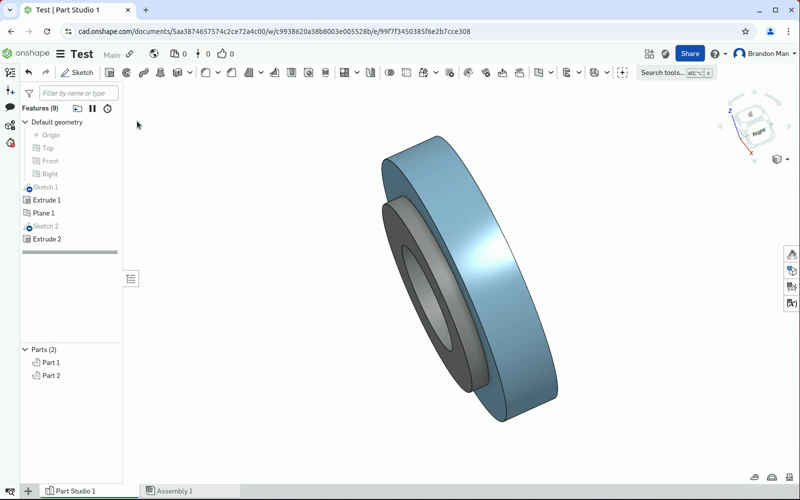
key(right, 2)
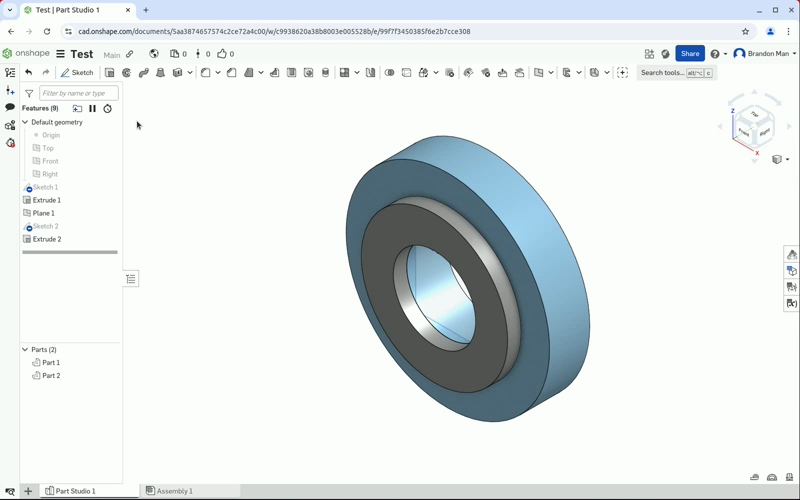
mouse_move(73, 189)
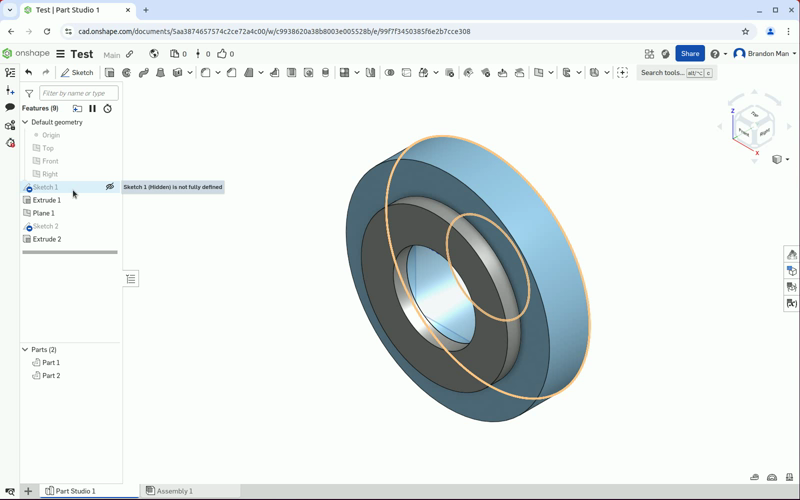
click(73, 189)